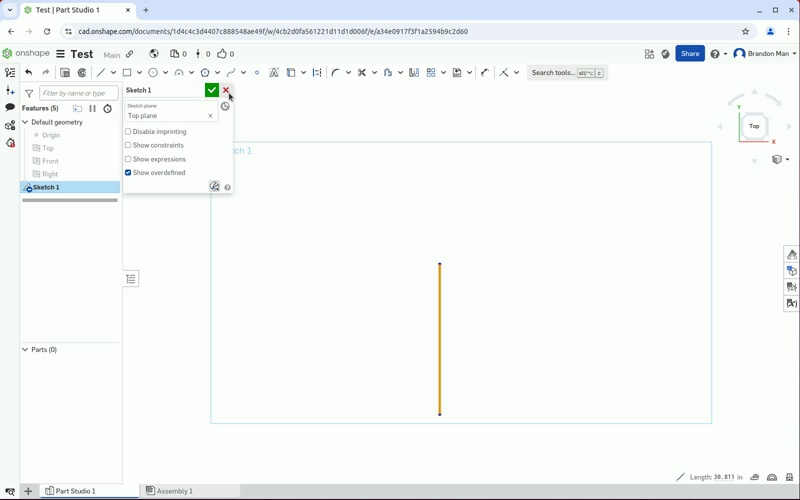
key(shift+h)
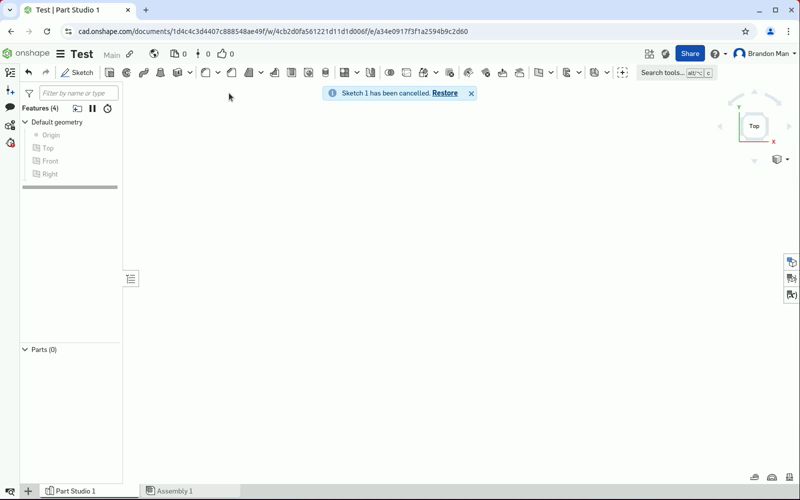
mouse_move(73, 352)
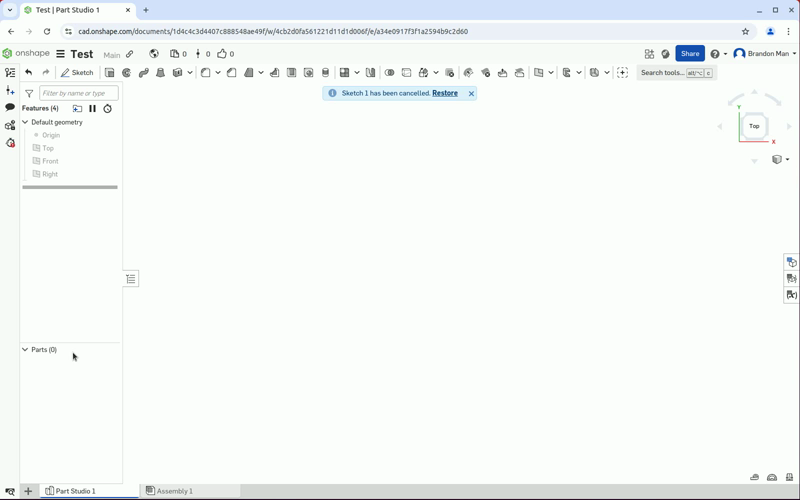
key(y)
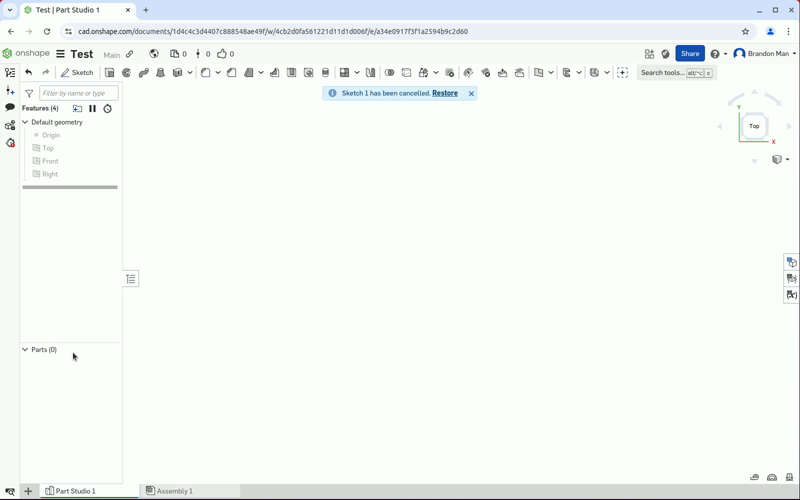
key(shift+p)
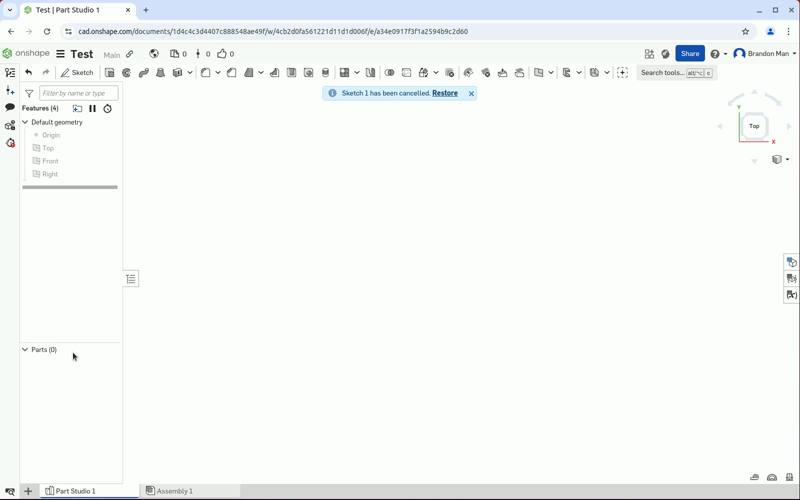
key(space)
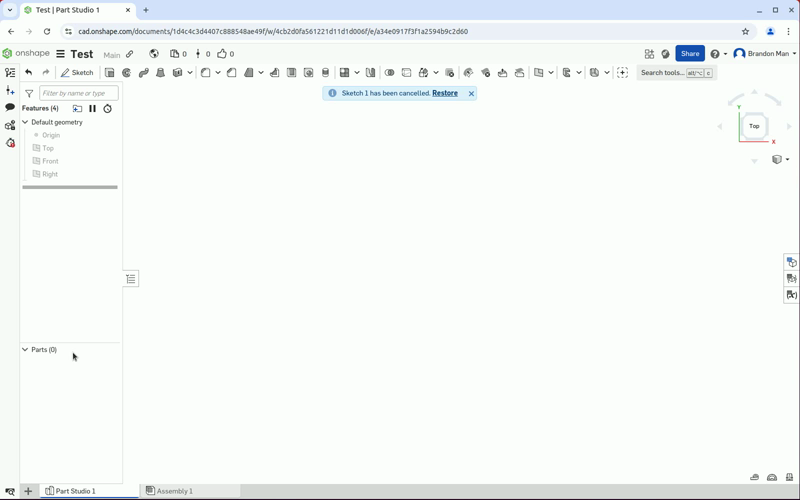
key_down(shift)
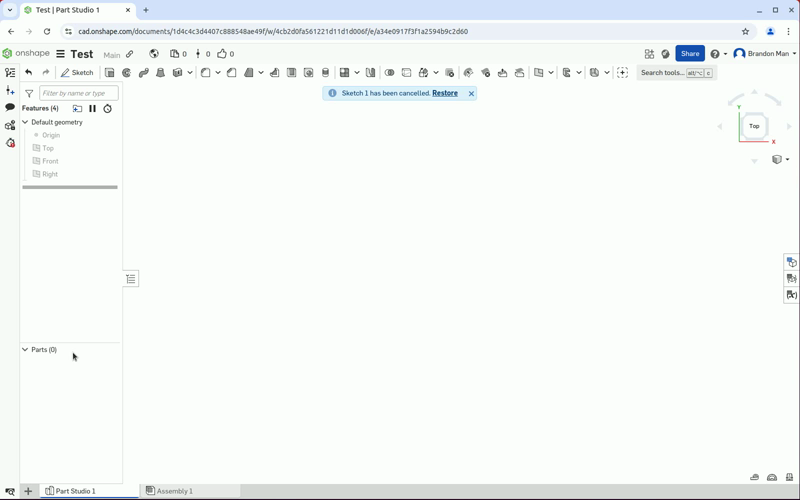
key(up)
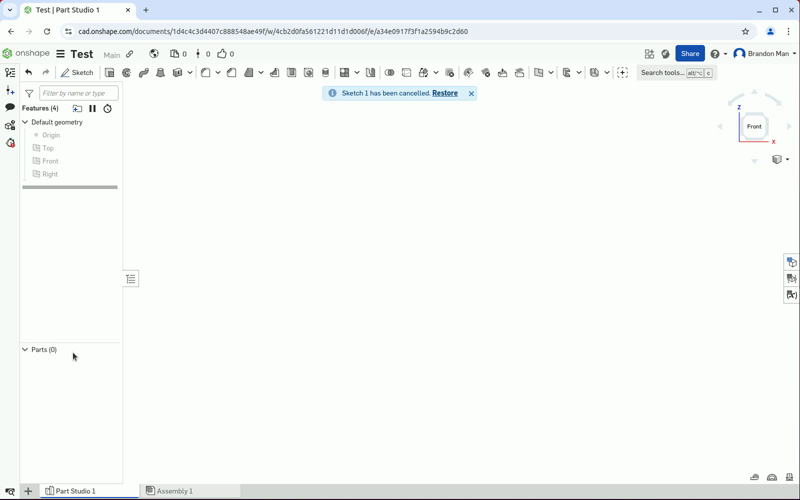
key_up(shift)
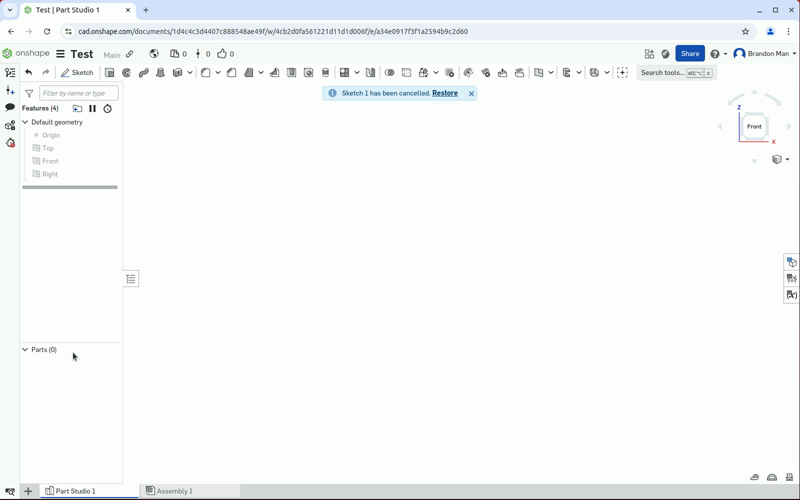
mouse_move(73, 352)
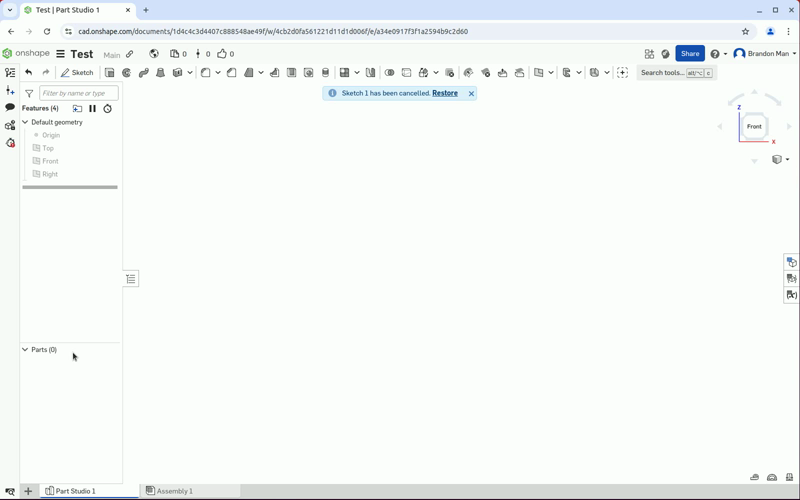
key(shift+y)
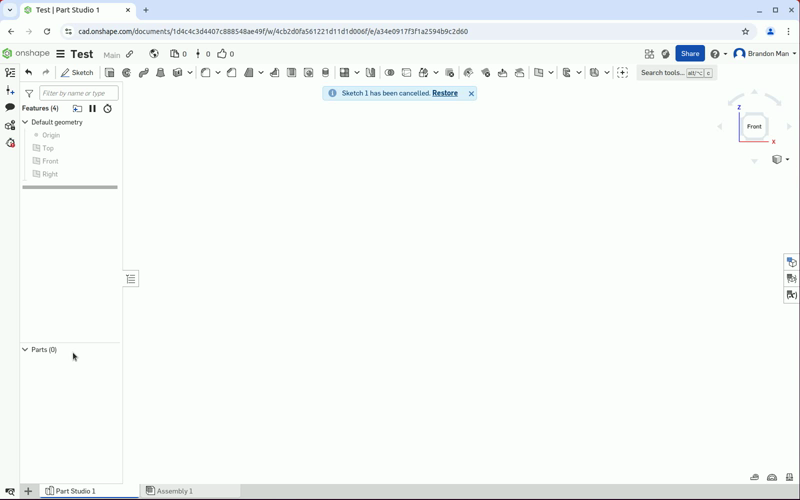
key(shift+s)
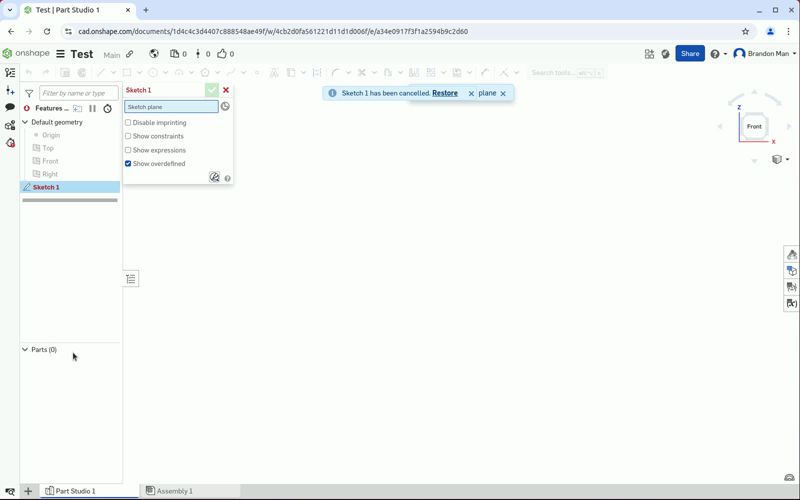
mouse_move(73, 163)
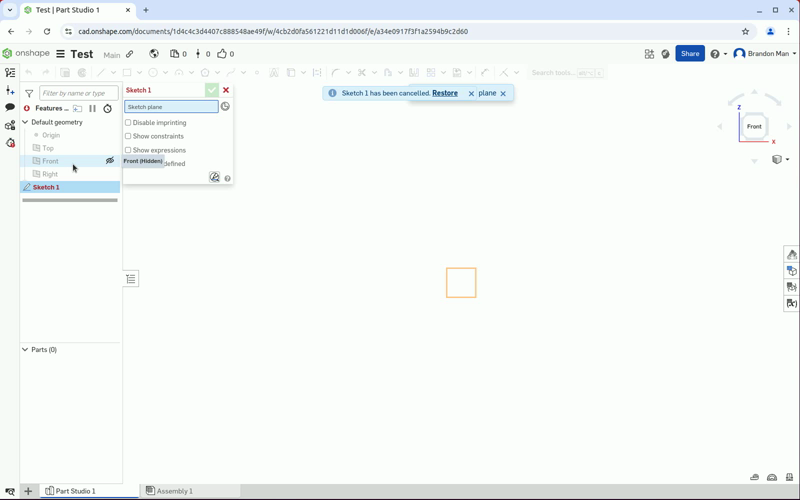
click(73, 163)
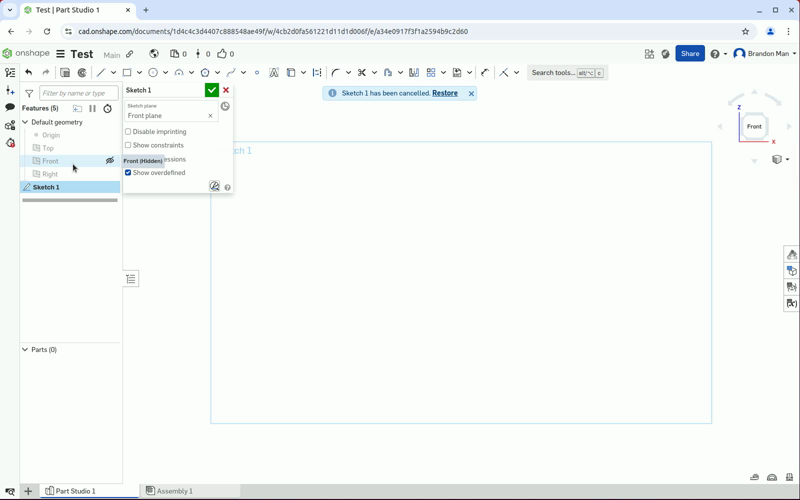
mouse_move(73, 352)
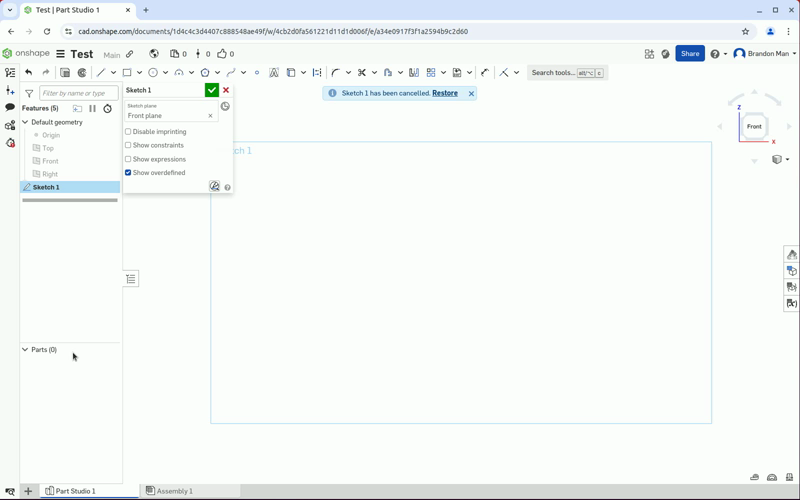
key(y)
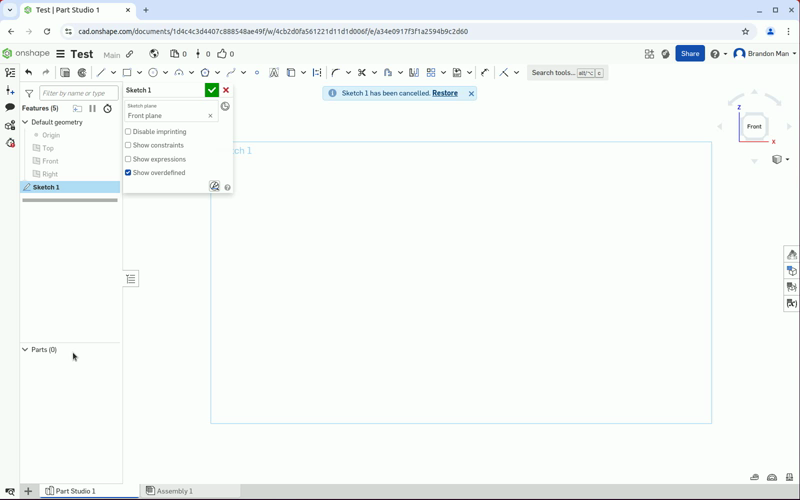
key(l)
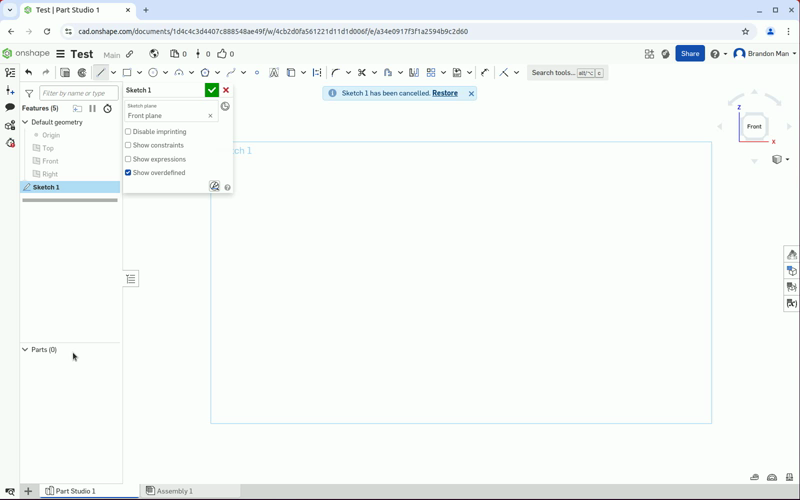
key_down(shift)
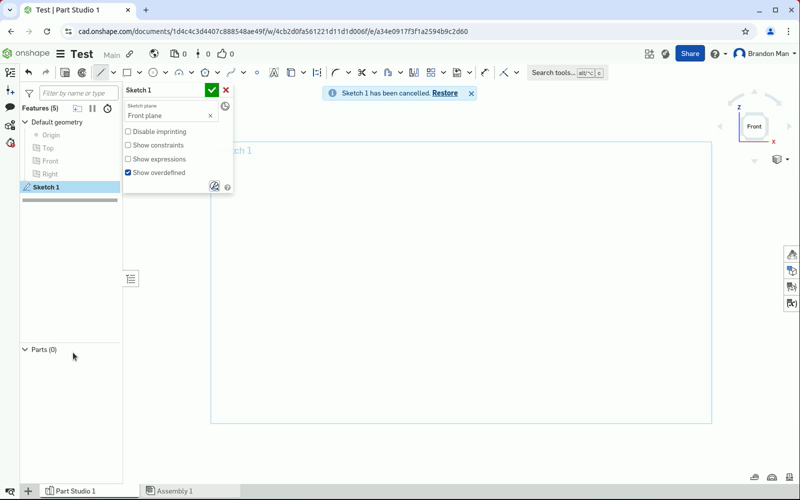
mouse_move(460, 282)
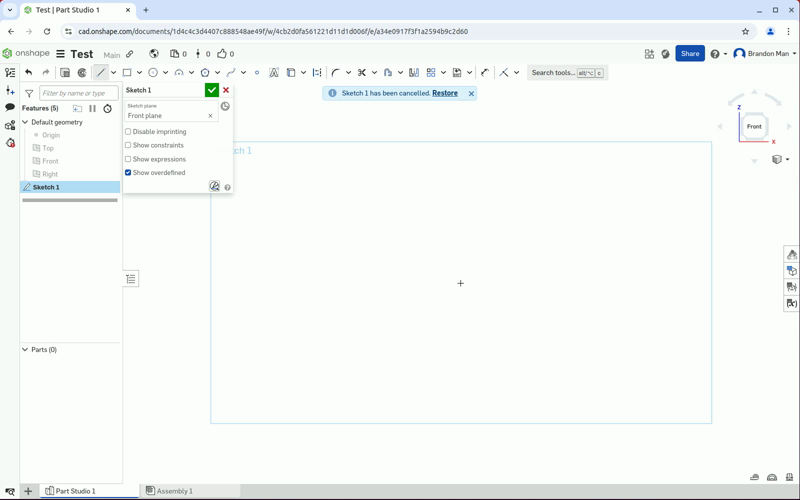
click(460, 282)
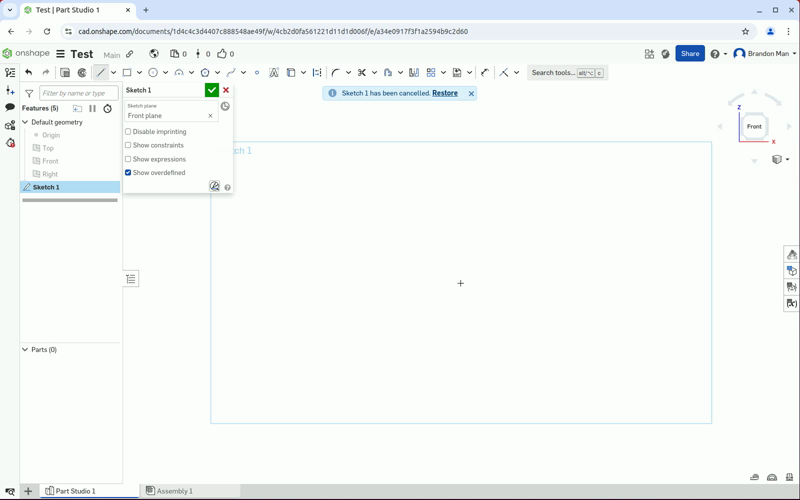
key_up(shift)
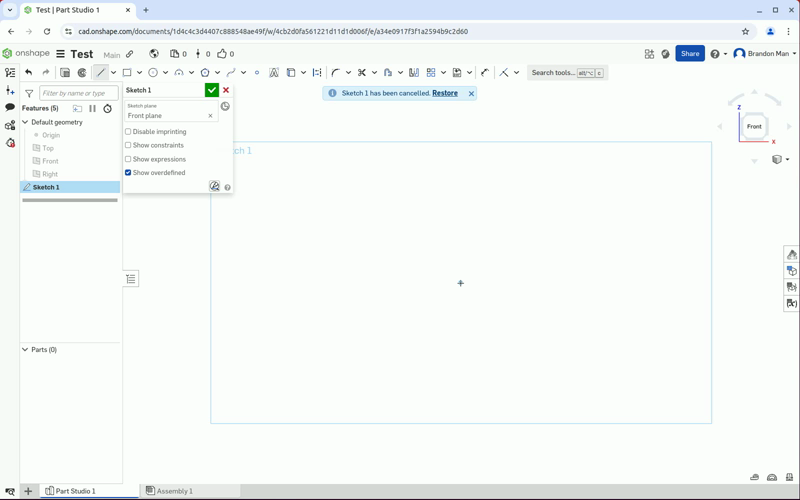
key_down(shift)
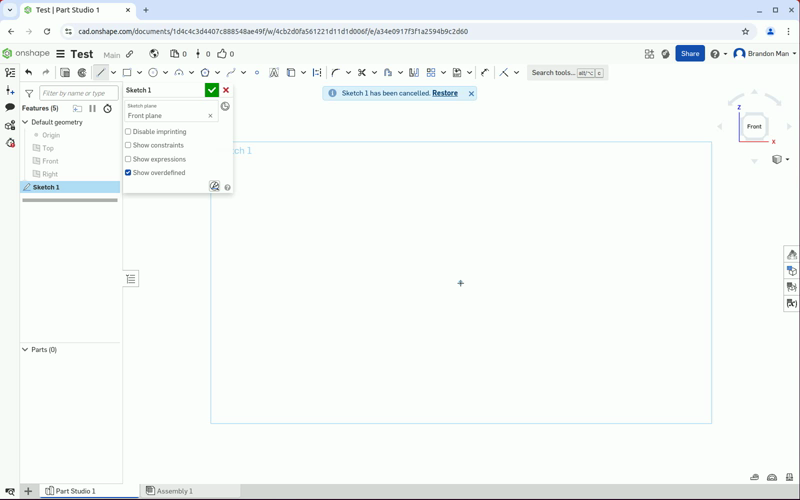
mouse_move(573, 282)
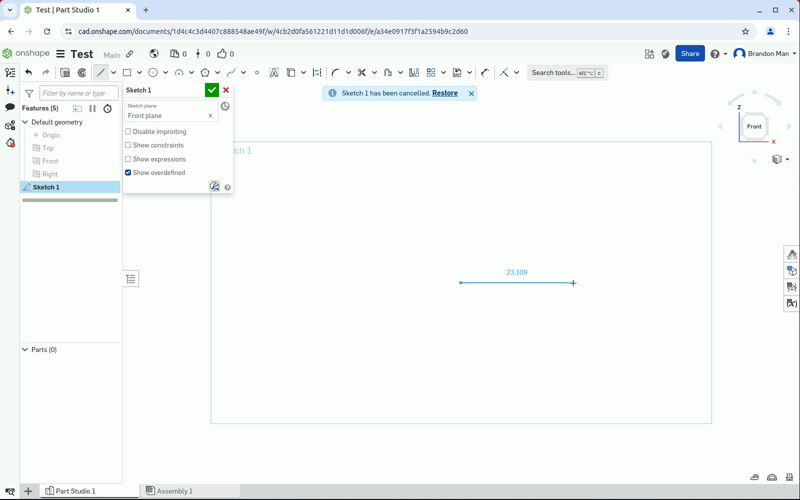
click(573, 282)
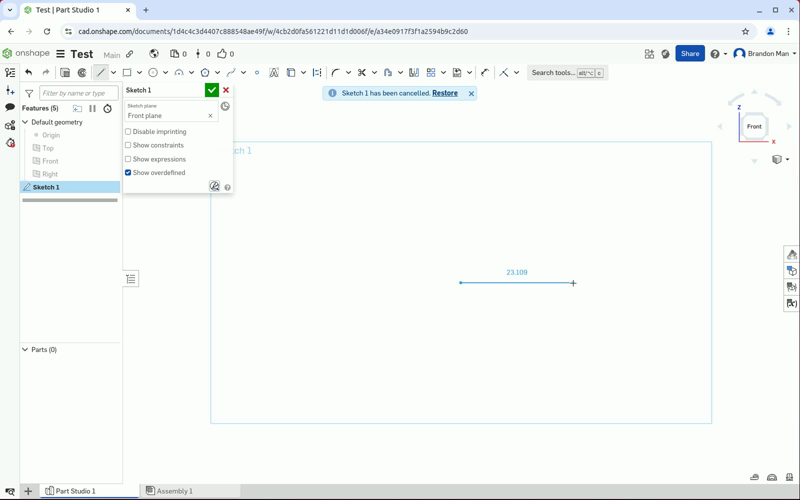
key_up(shift)
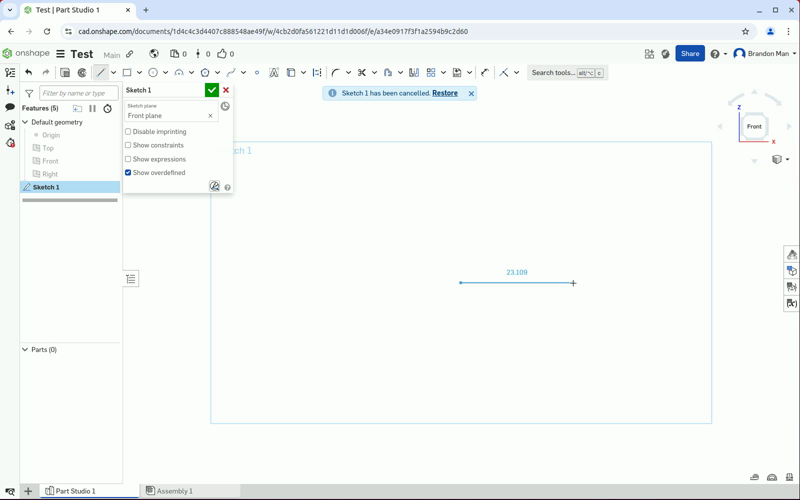
key_down(shift)
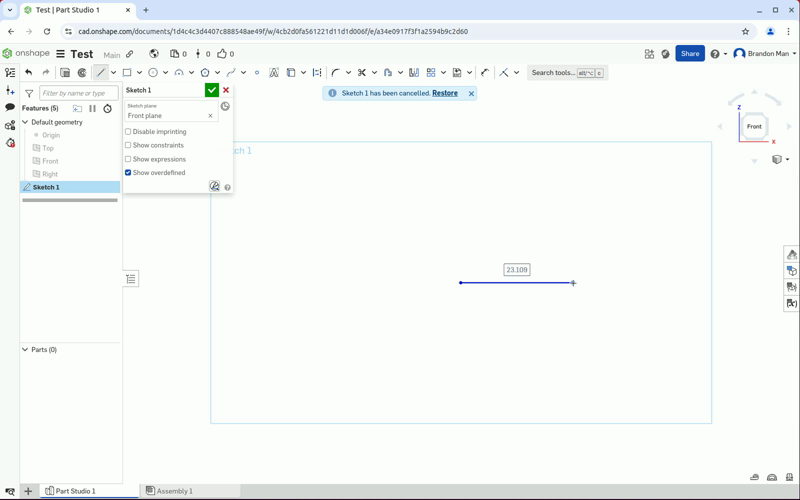
mouse_move(573, 202)
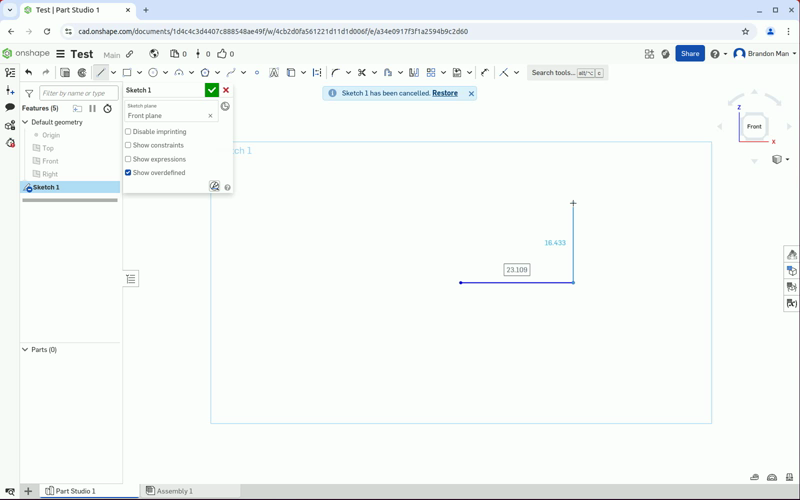
click(573, 202)
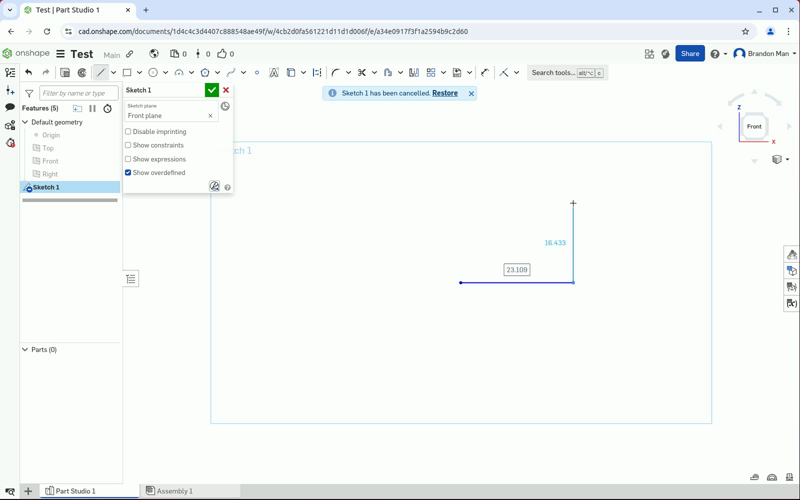
key_up(shift)
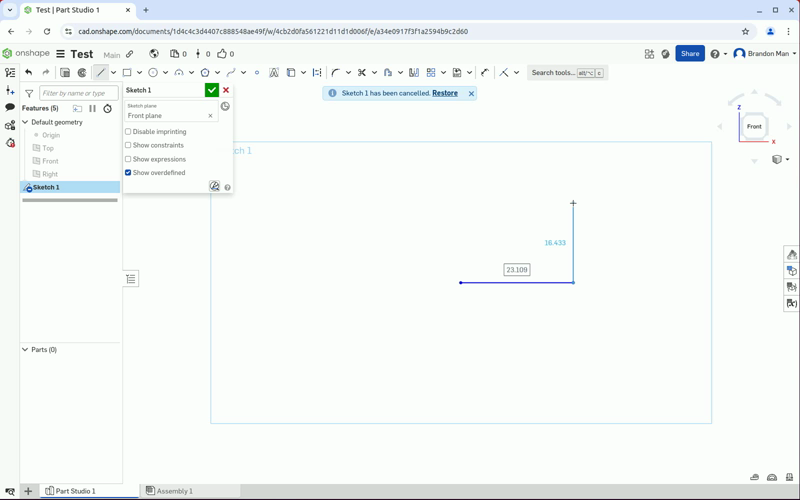
key_down(shift)
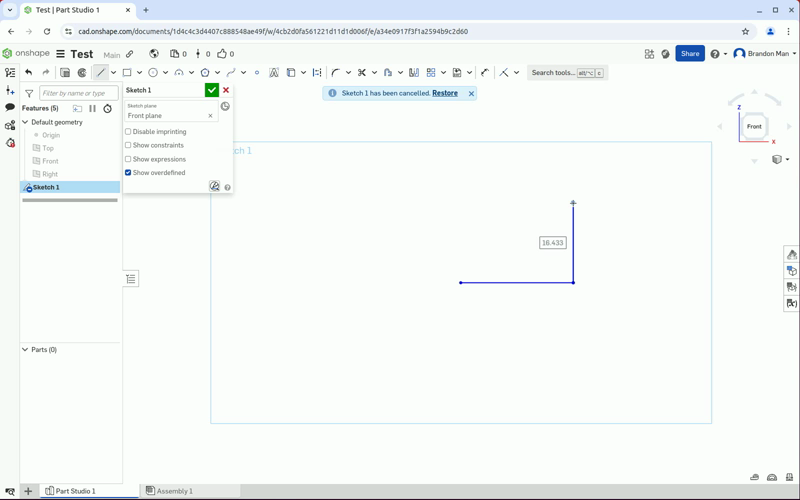
mouse_move(460, 202)
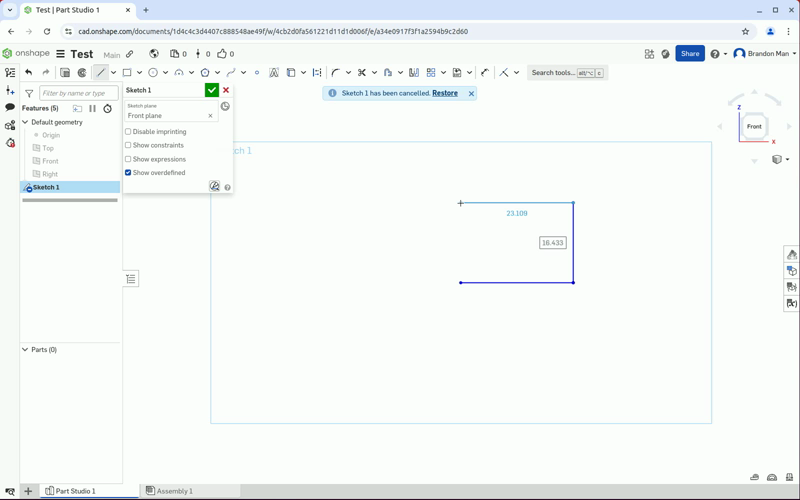
click(460, 202)
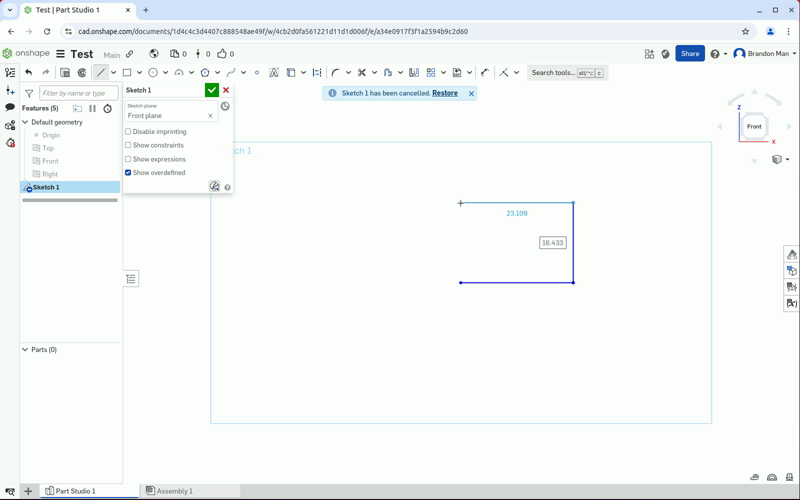
key_up(shift)
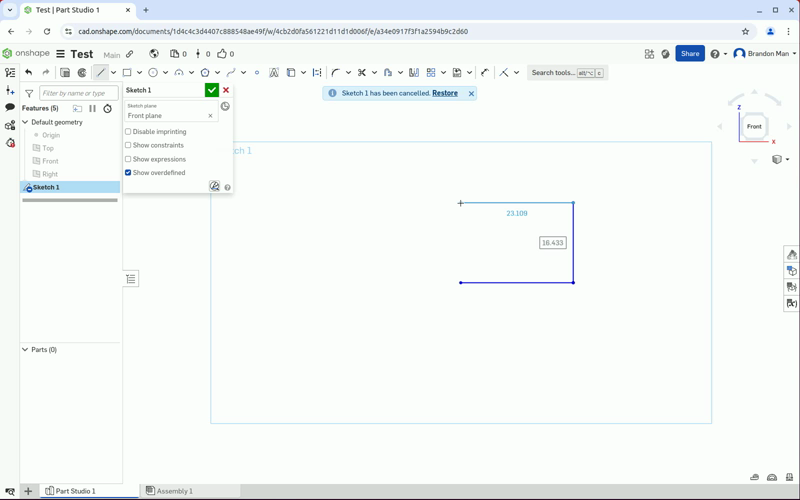
key_down(shift)
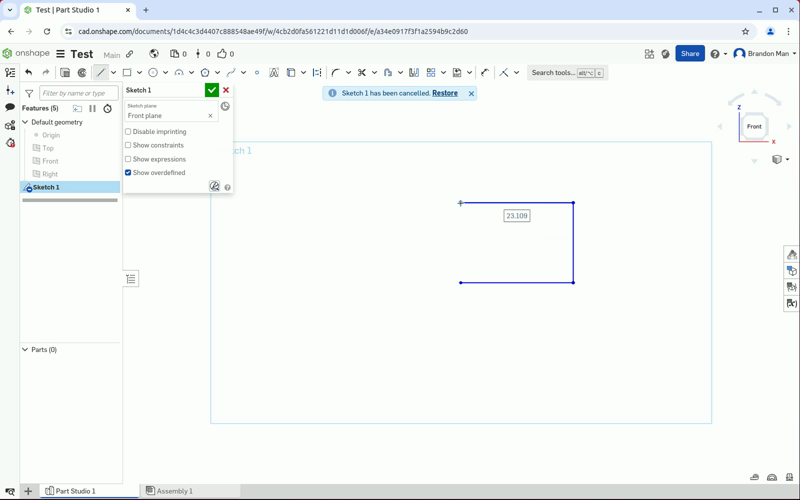
mouse_move(460, 282)
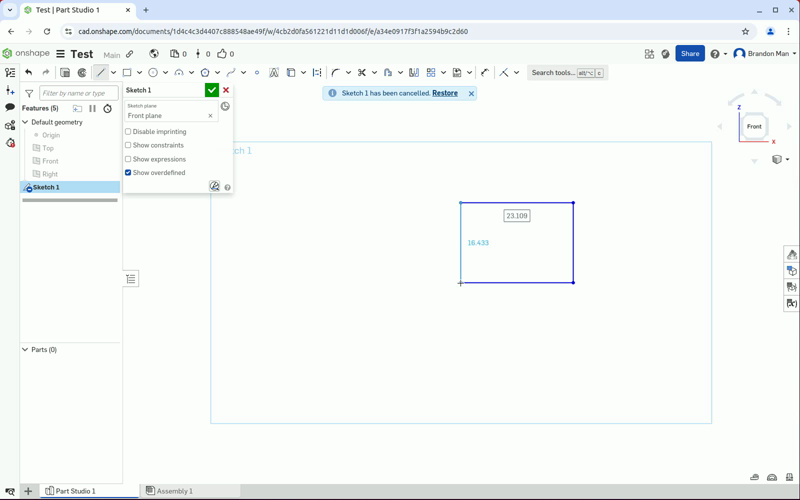
key_up(shift)
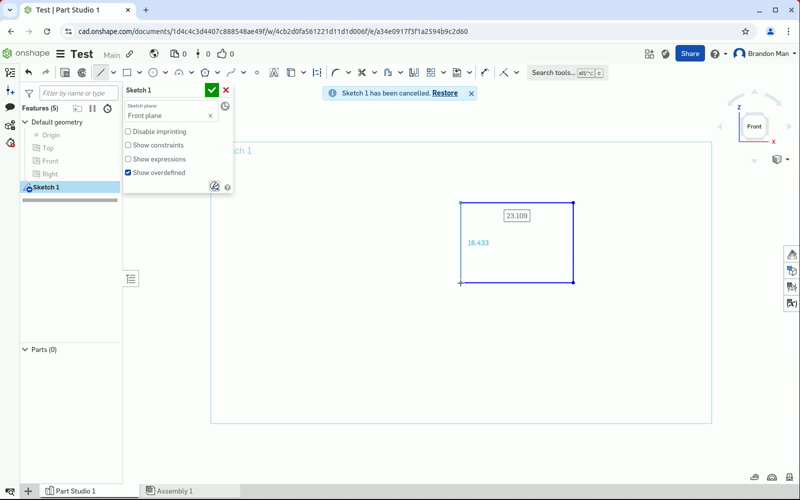
click(460, 282)
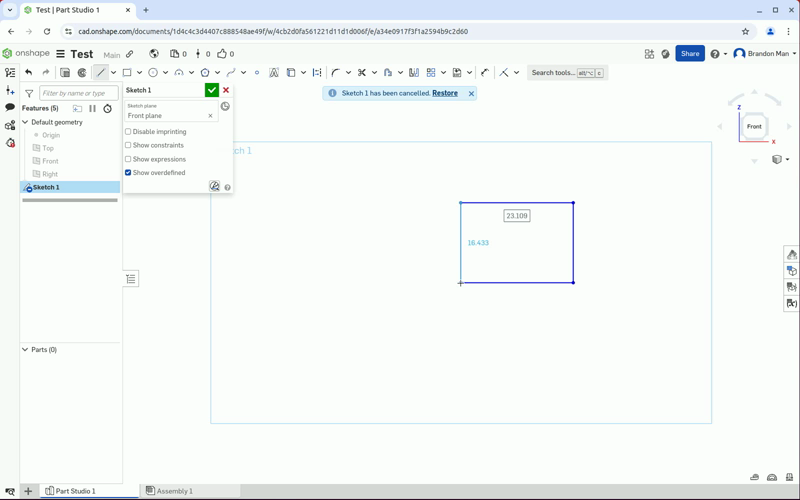
key(esc)
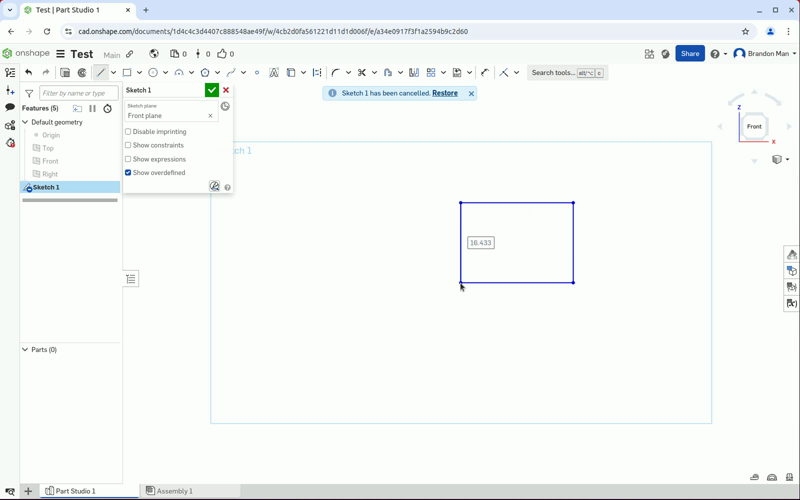
mouse_move(499, 258)
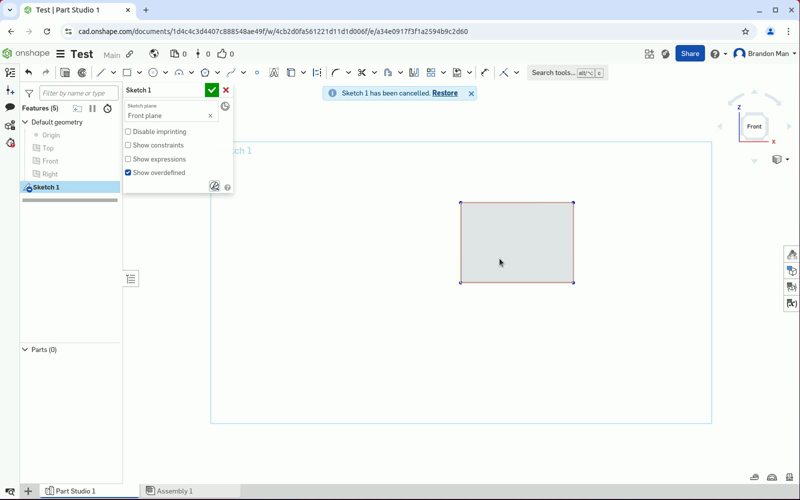
click(499, 258)
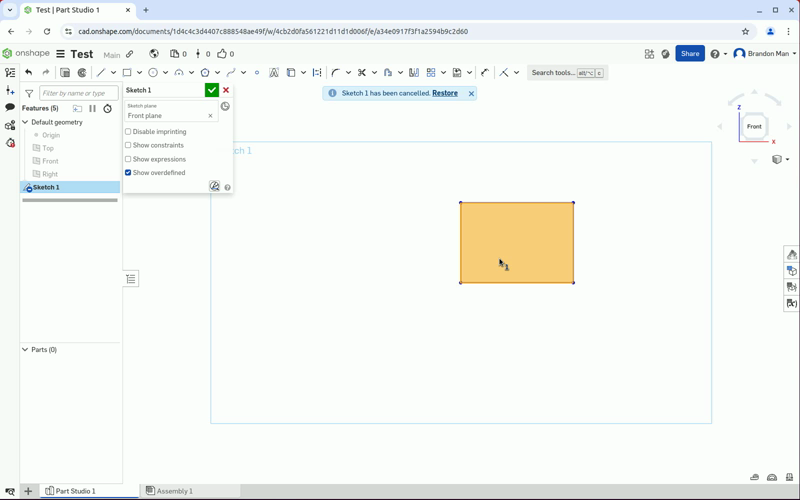
mouse_move(73, 352)
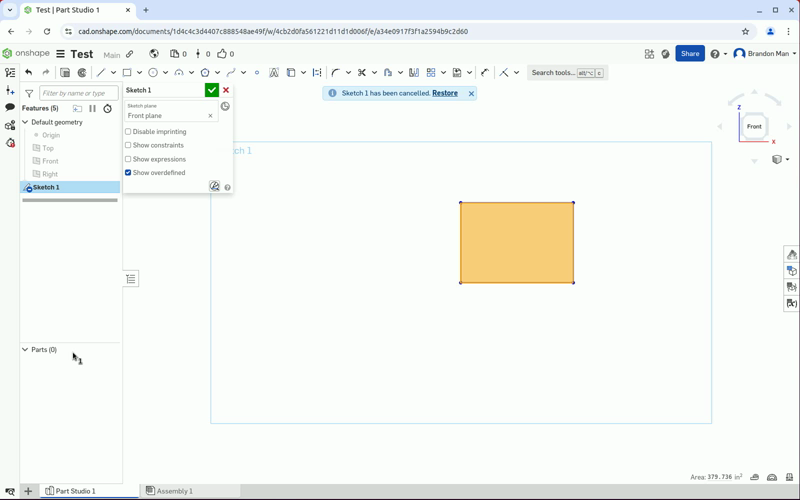
key(shift+y)
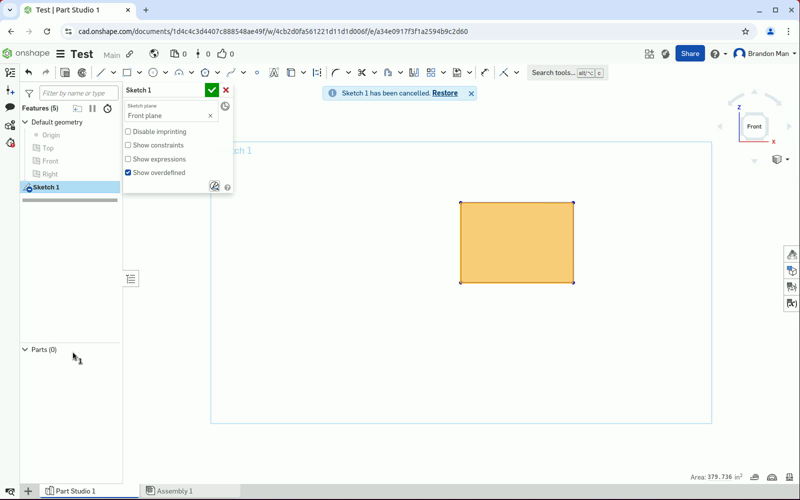
key(shift+e)
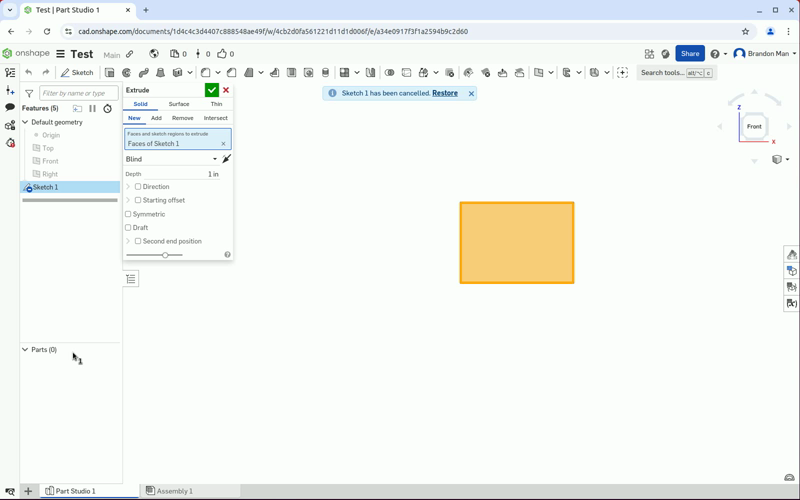
mouse_move(143, 106)
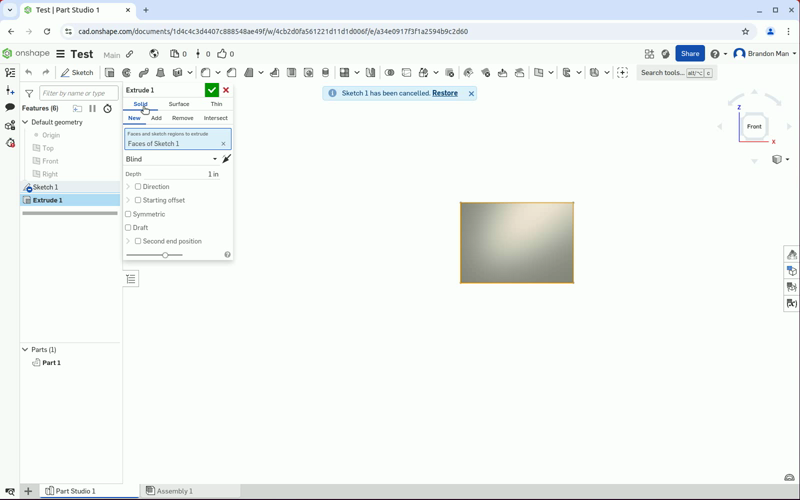
click(143, 106)
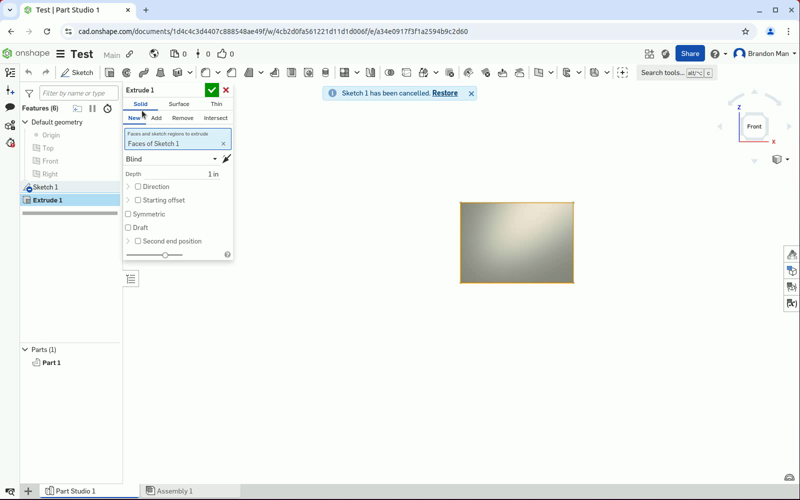
mouse_move(137, 120)
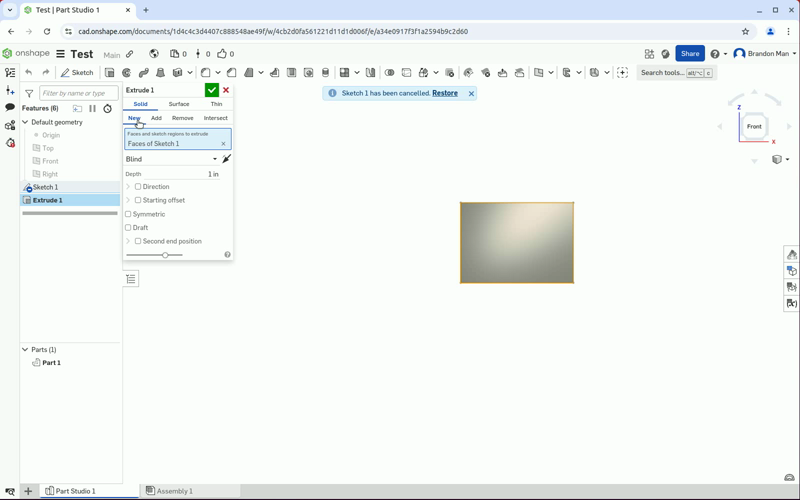
click(137, 120)
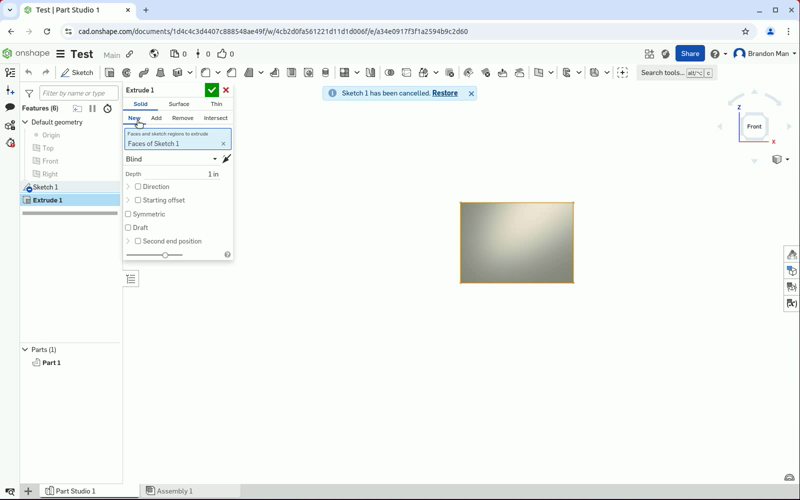
key(tab, 4)
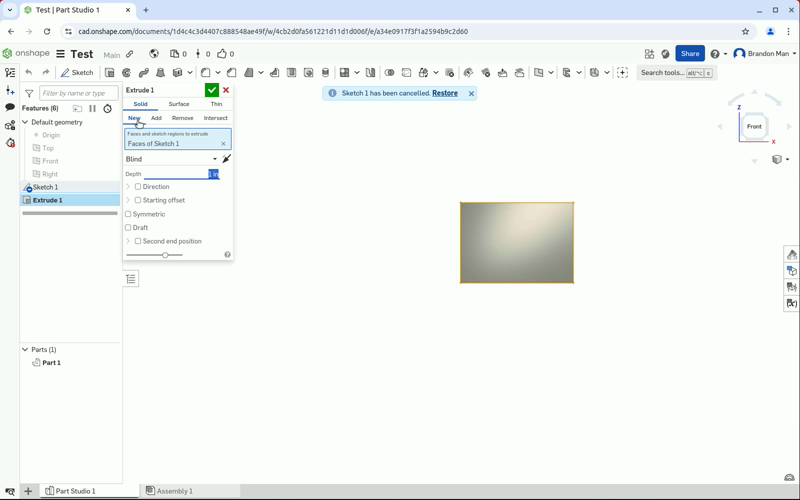
text(11.073)
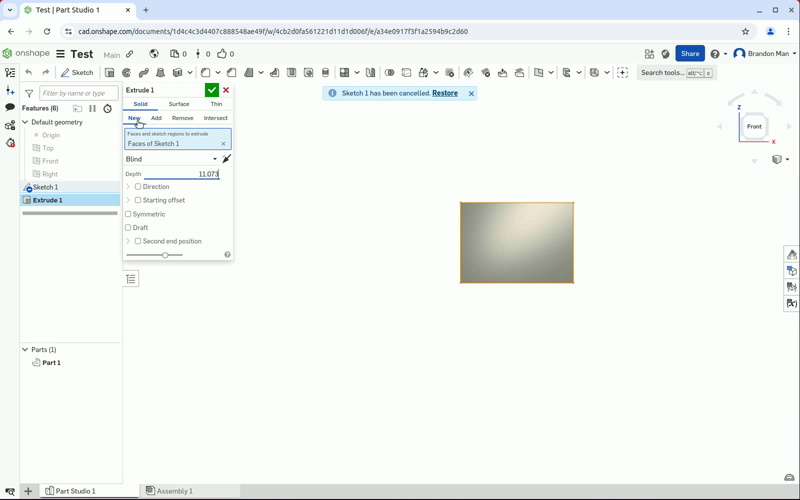
key(enter)
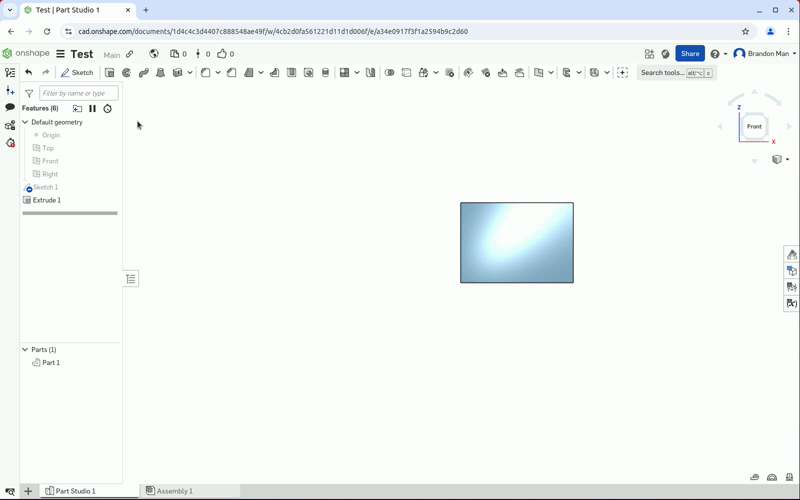
key(shift+h)
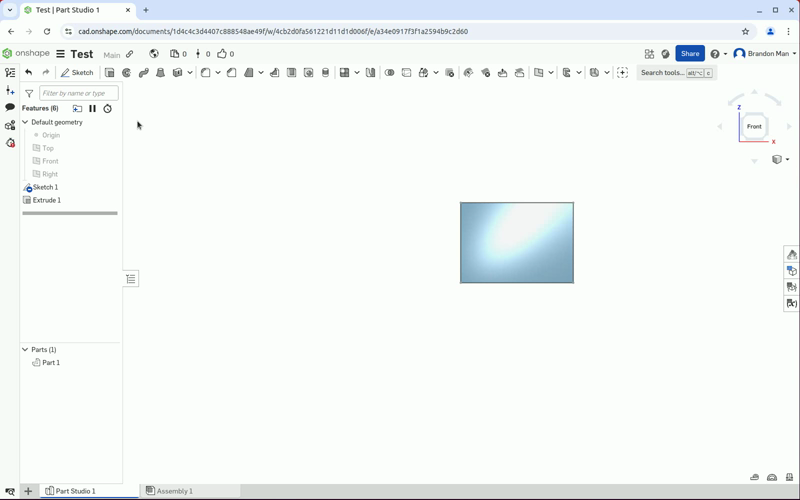
key(shift+h)
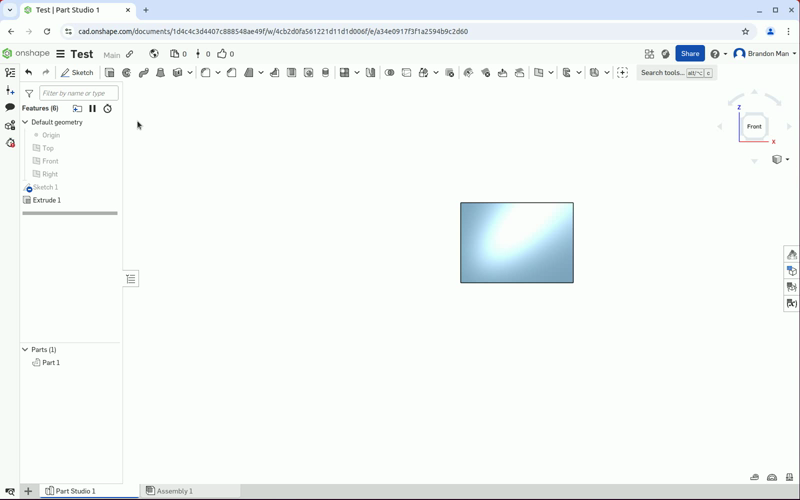
mouse_move(73, 189)
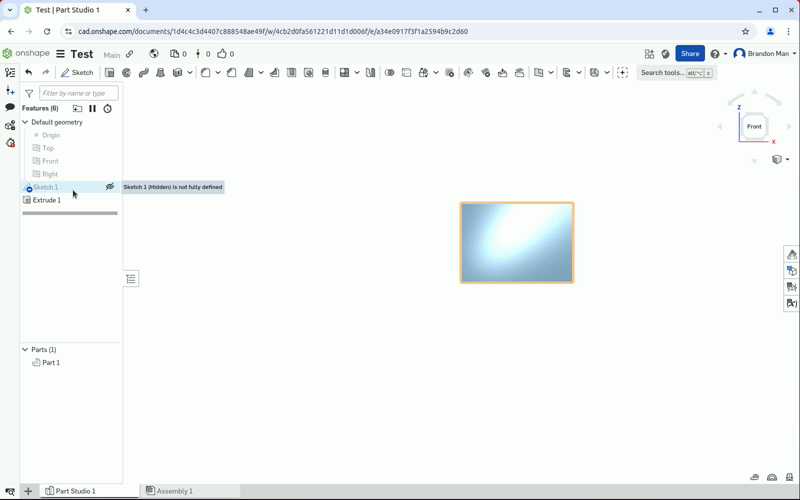
click(73, 189)
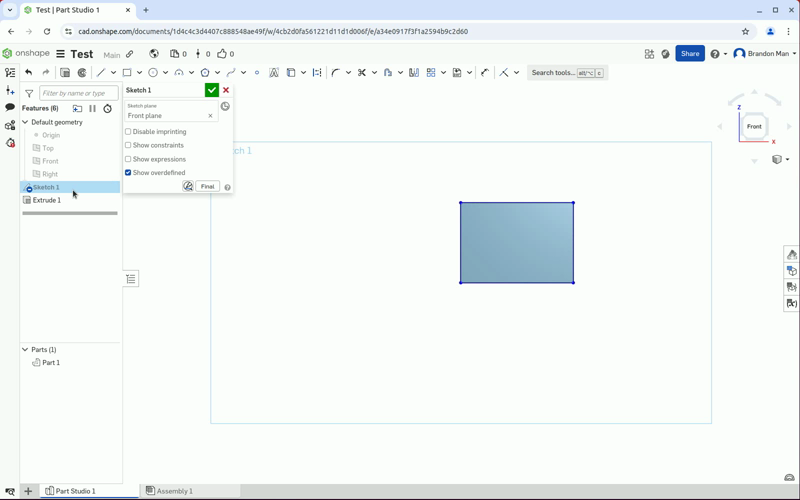
mouse_move(229, 92)
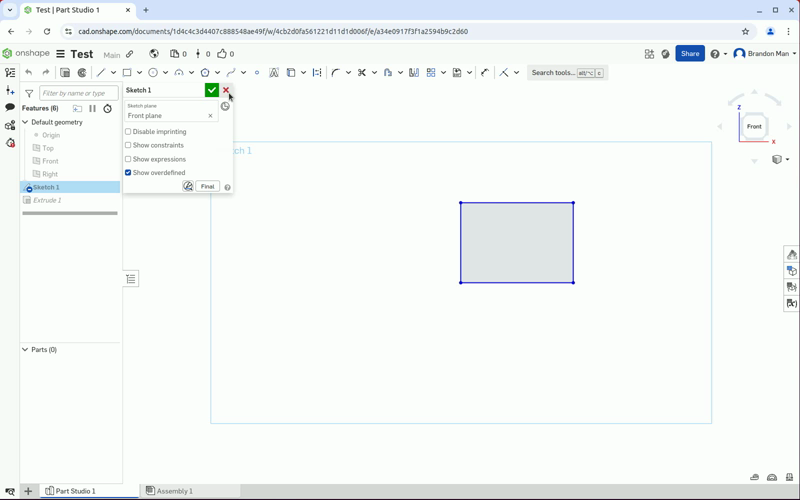
click(229, 92)
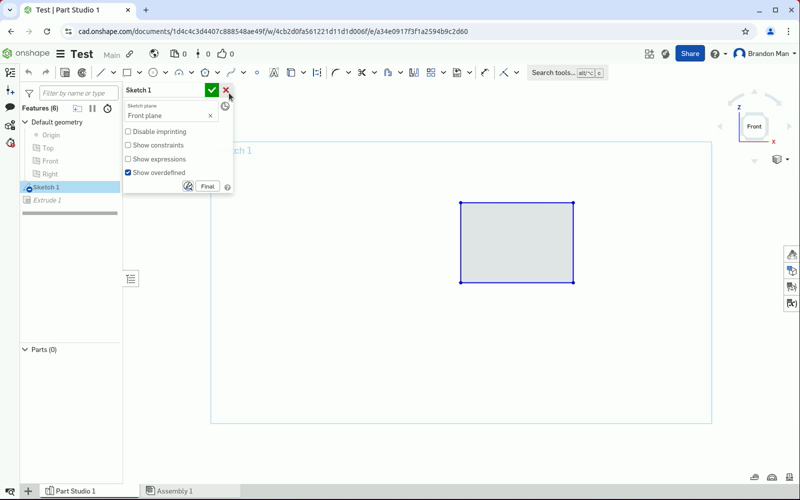
key(shift+s)
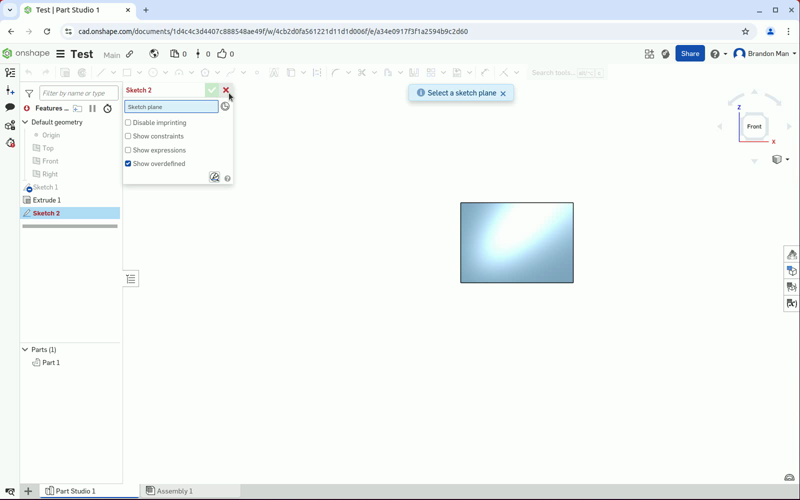
mouse_move(73, 163)
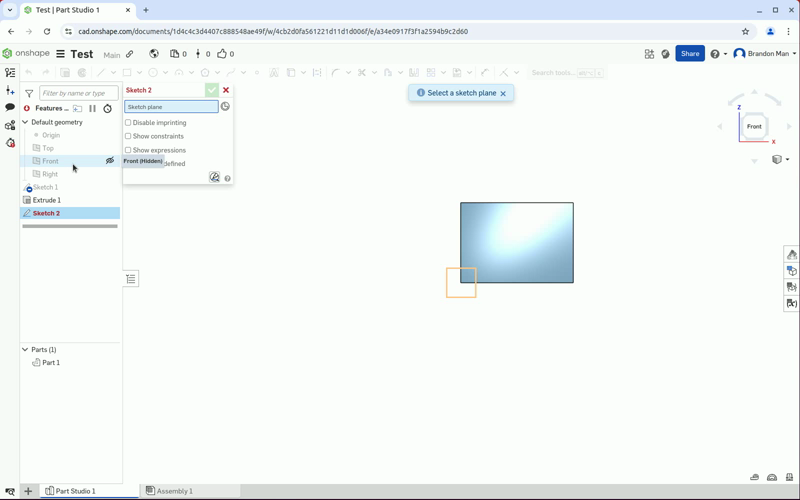
click(73, 163)
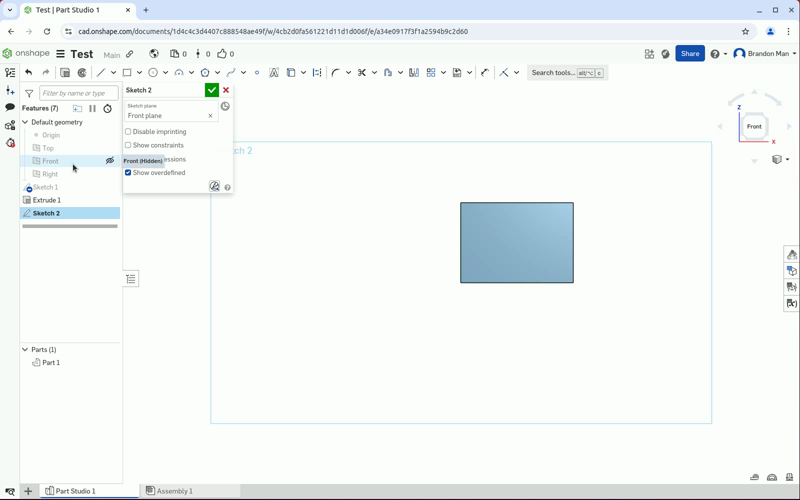
mouse_move(73, 352)
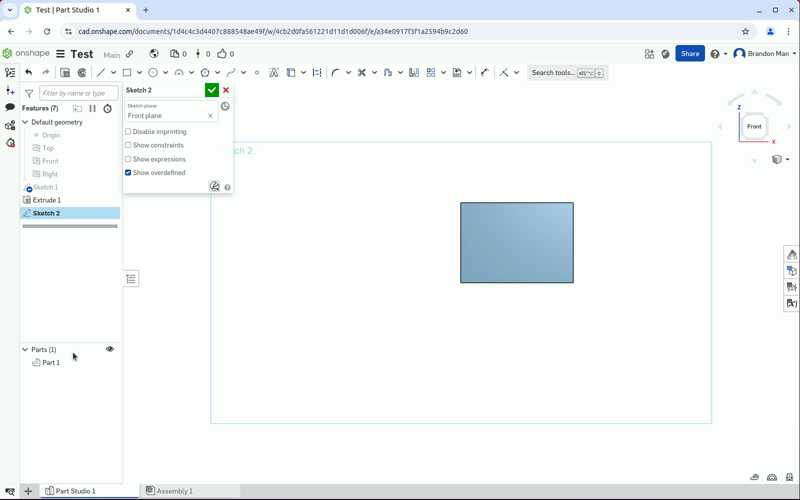
key(y)
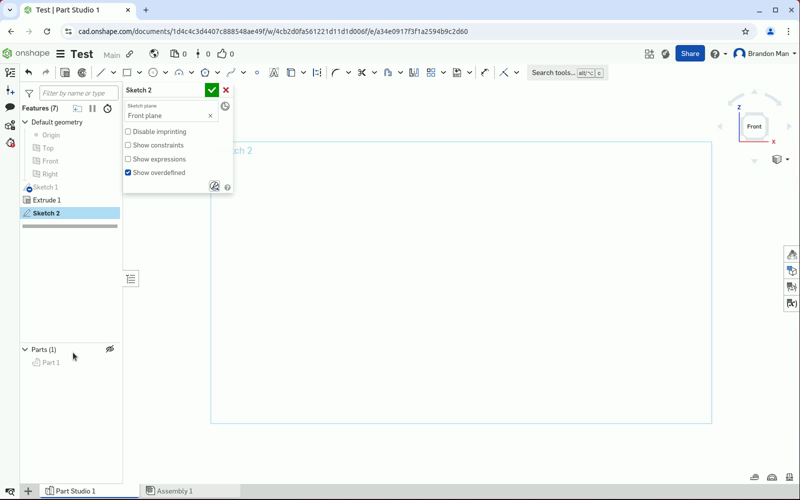
key(l)
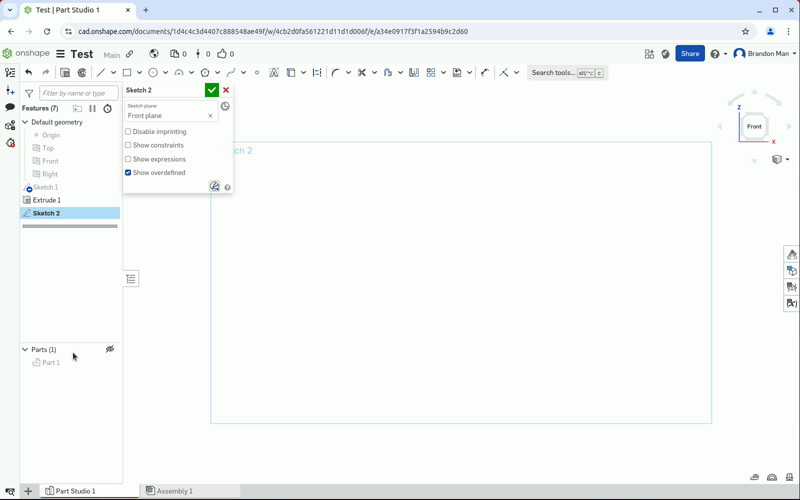
key_down(shift)
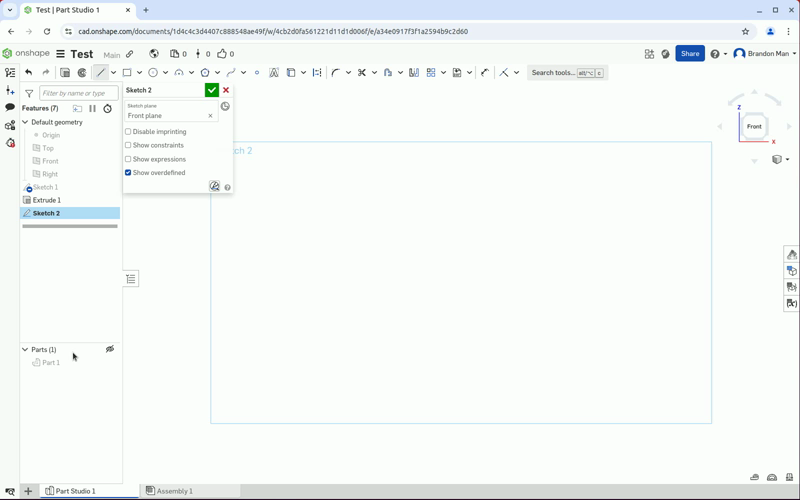
mouse_move(460, 282)
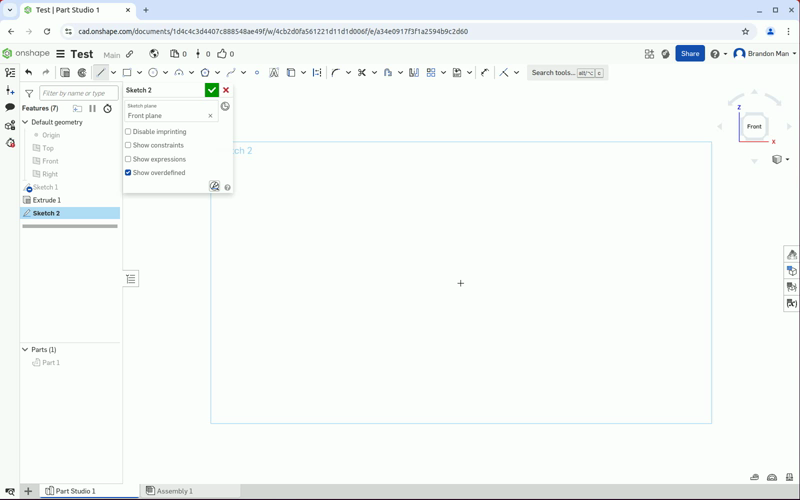
click(460, 282)
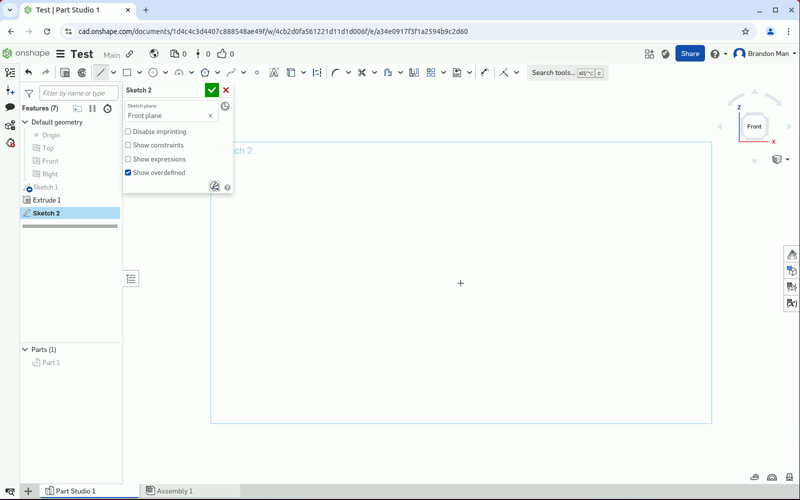
key_up(shift)
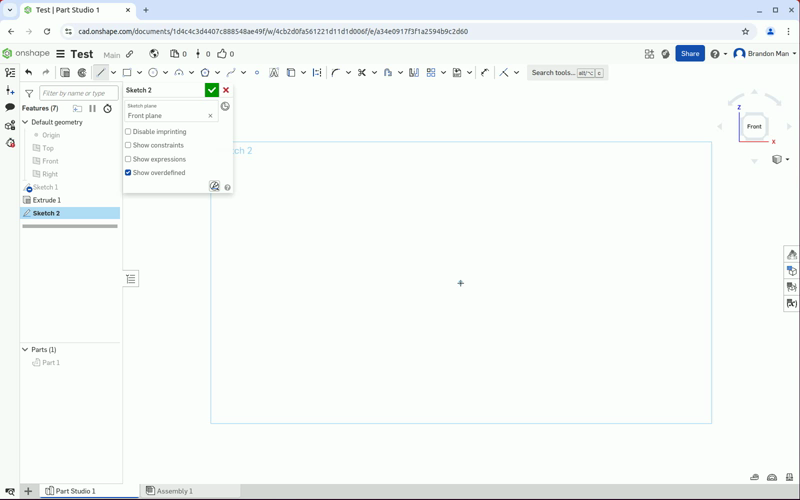
key_down(shift)
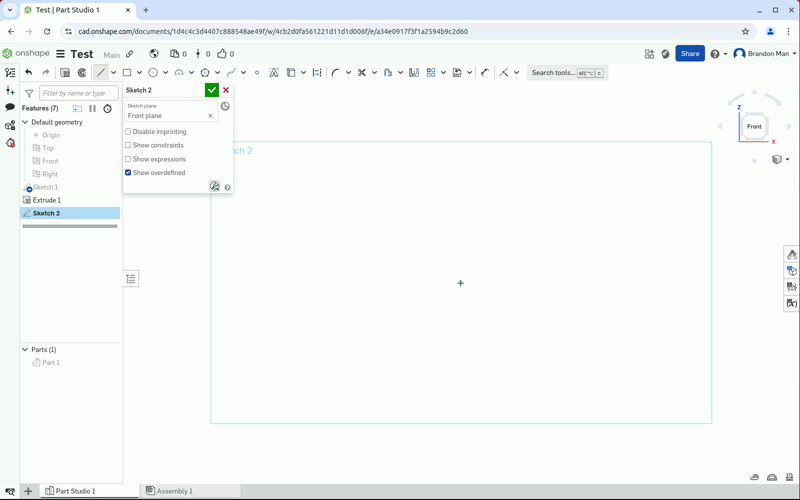
mouse_move(573, 282)
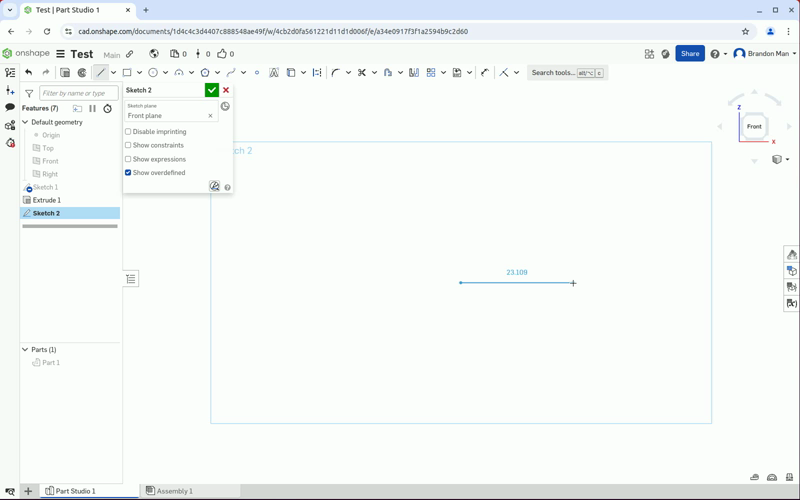
click(573, 282)
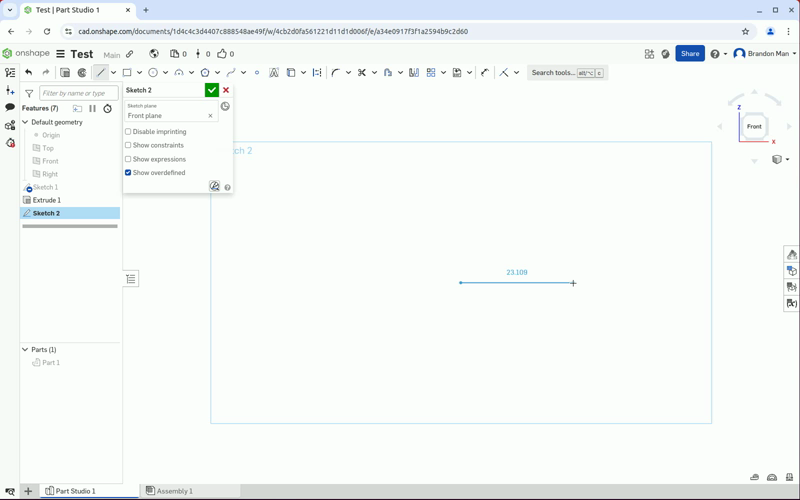
key_up(shift)
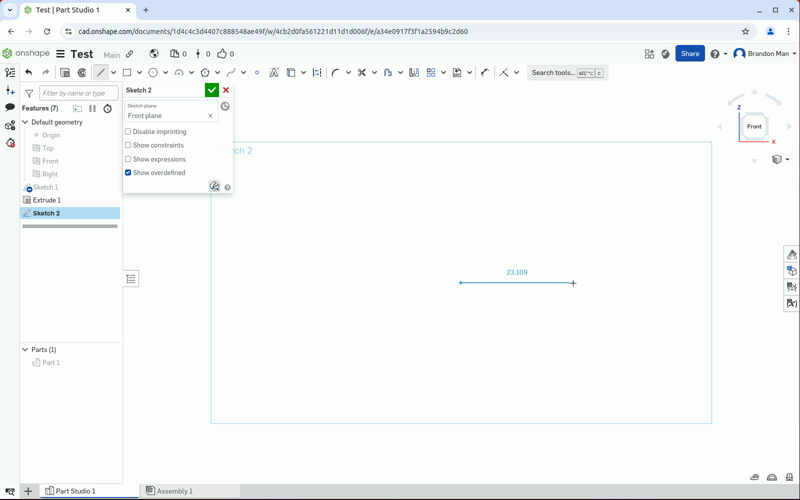
key_down(shift)
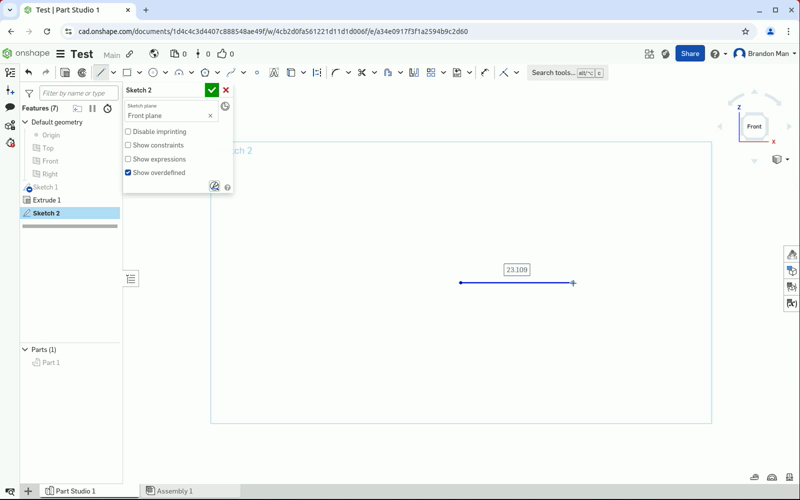
mouse_move(573, 202)
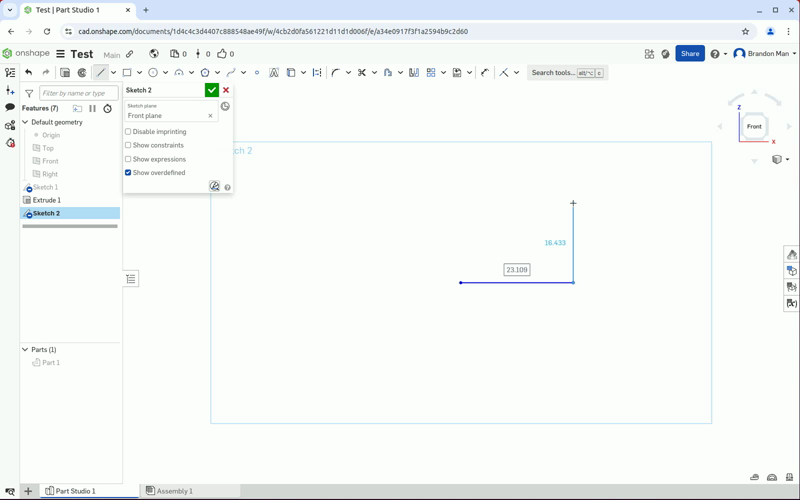
click(573, 202)
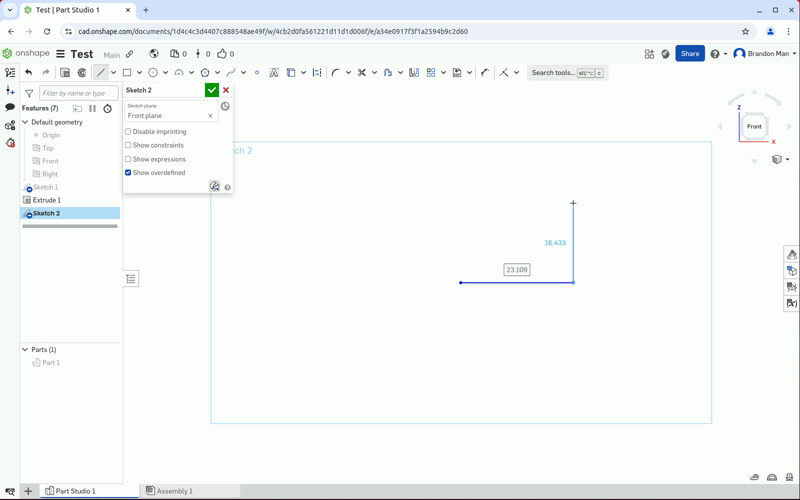
key_up(shift)
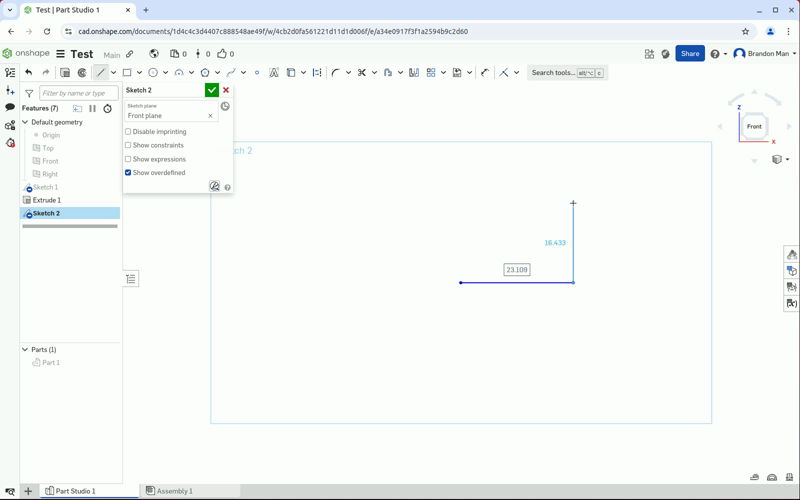
key_down(shift)
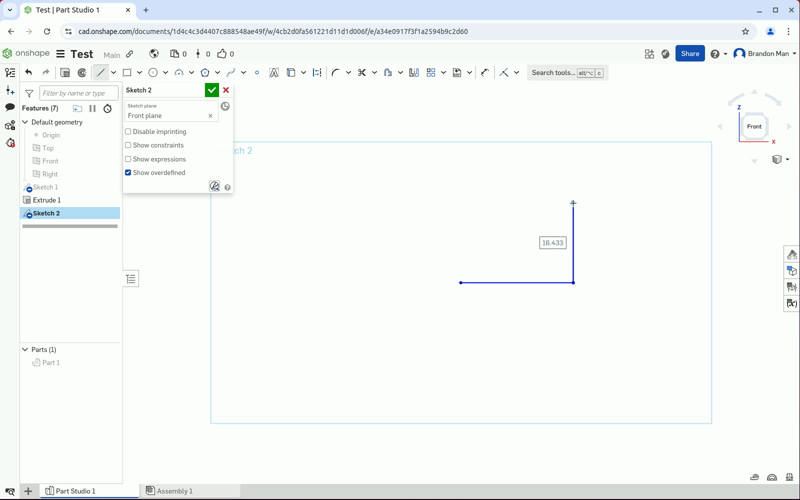
mouse_move(460, 202)
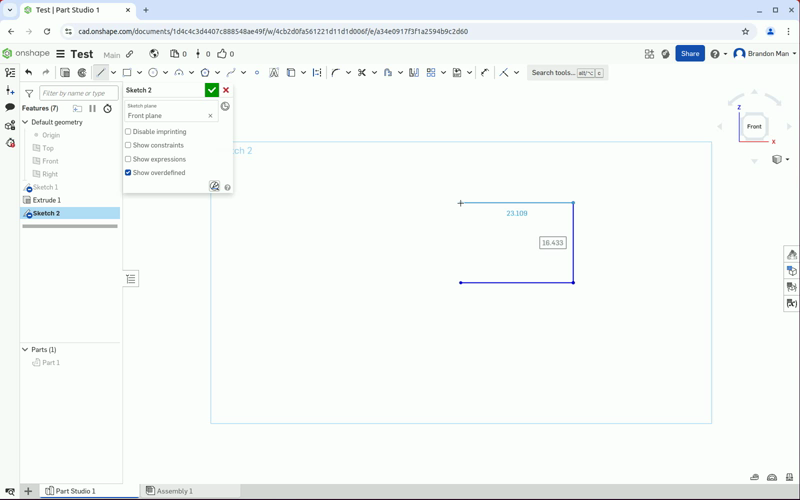
click(460, 202)
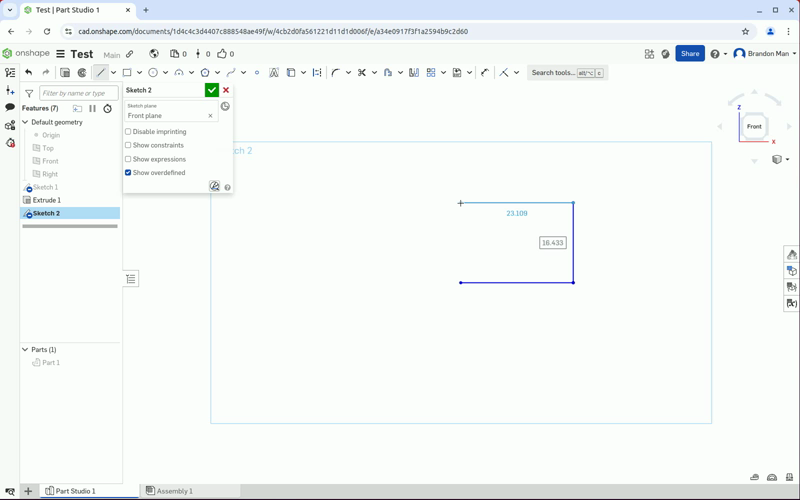
key_up(shift)
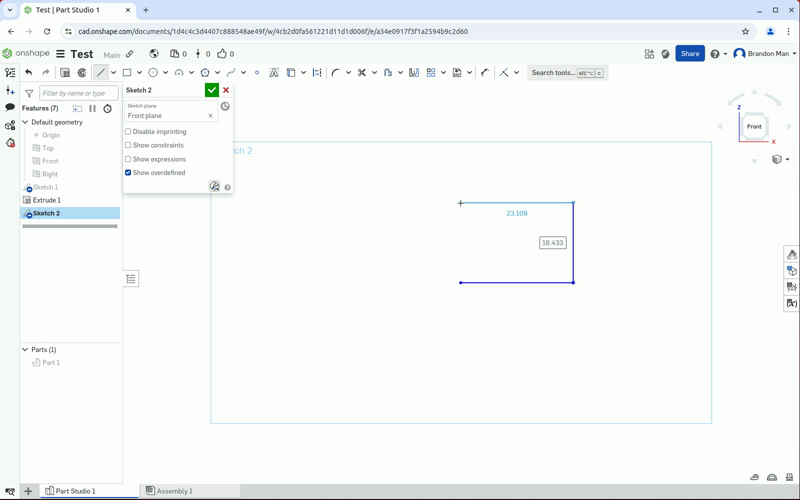
key_down(shift)
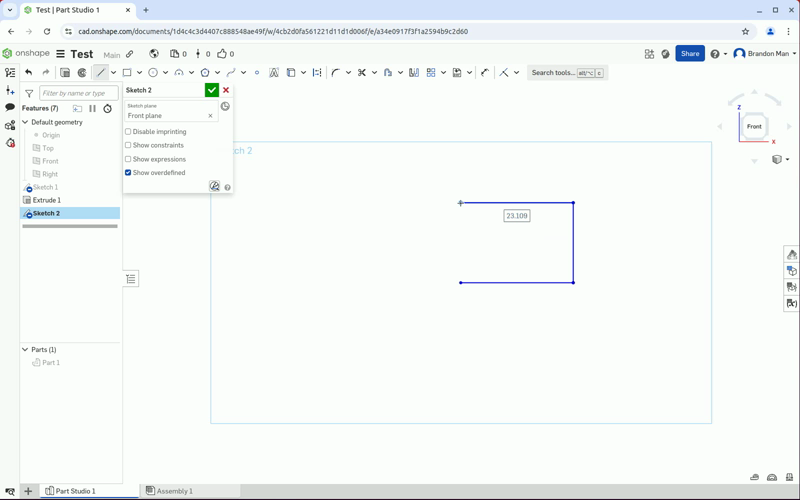
mouse_move(460, 282)
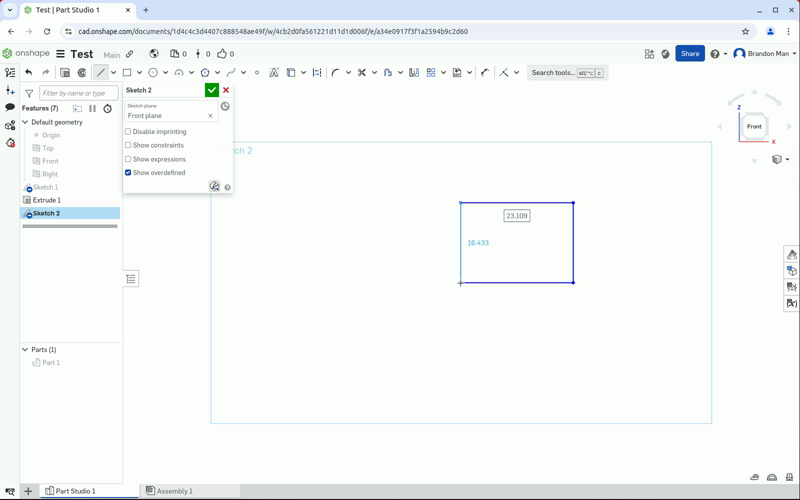
key_up(shift)
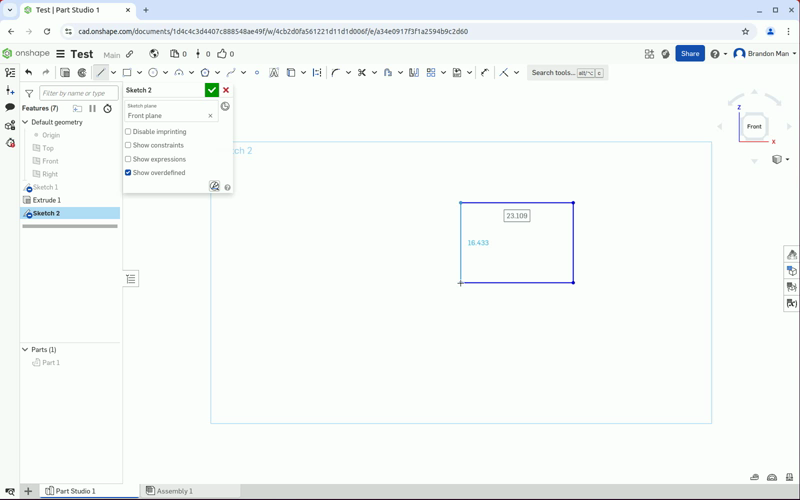
click(460, 282)
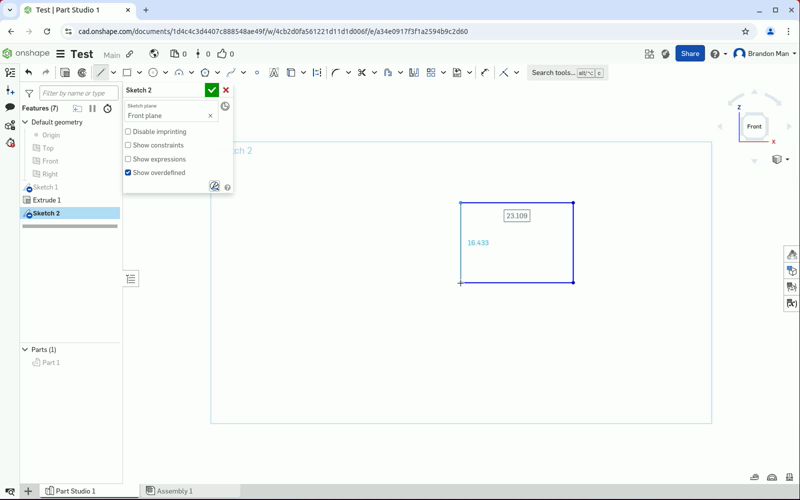
key(esc)
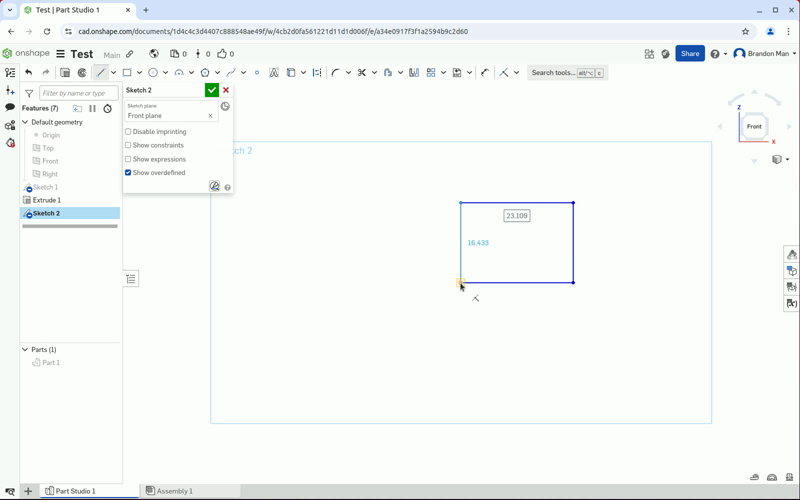
mouse_move(481, 255)
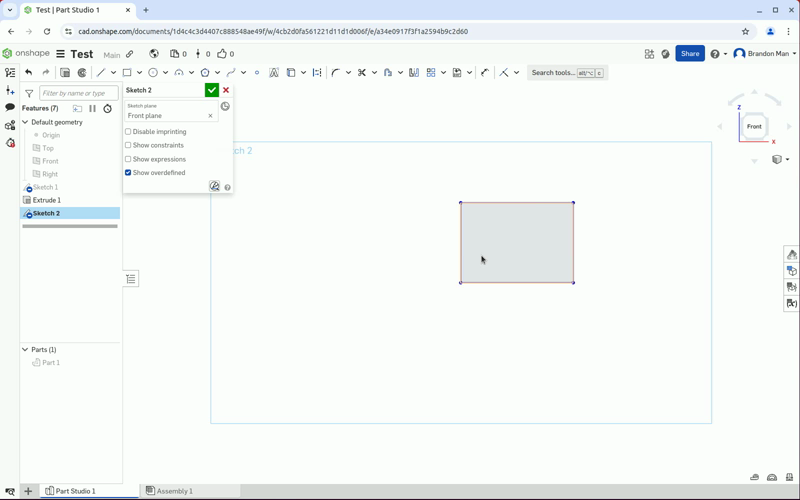
click(481, 255)
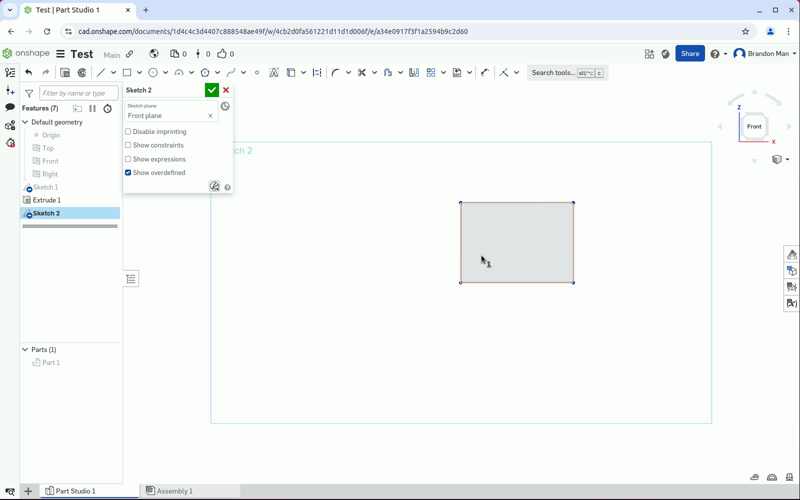
mouse_move(73, 352)
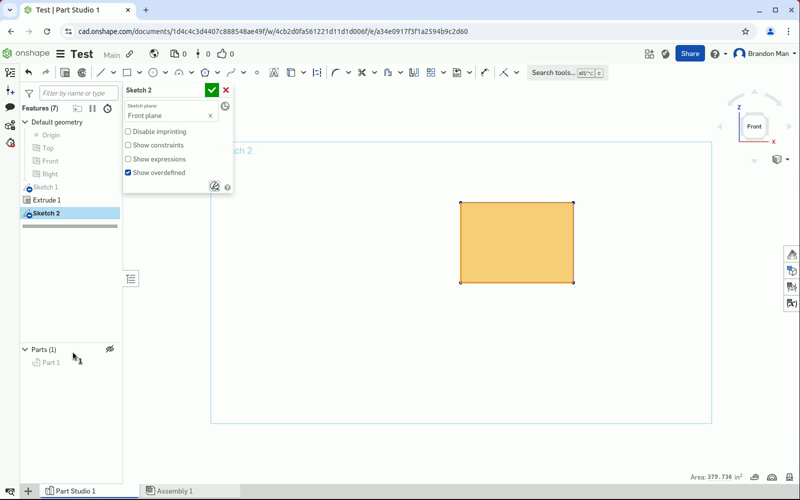
key(shift+y)
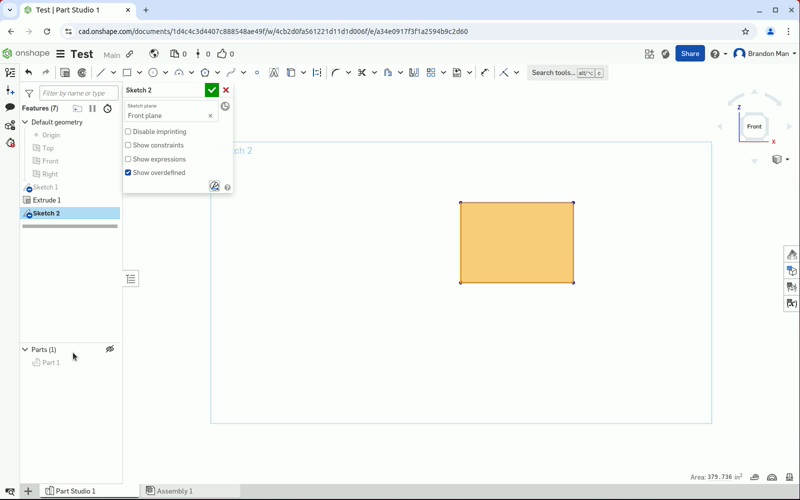
key(shift+e)
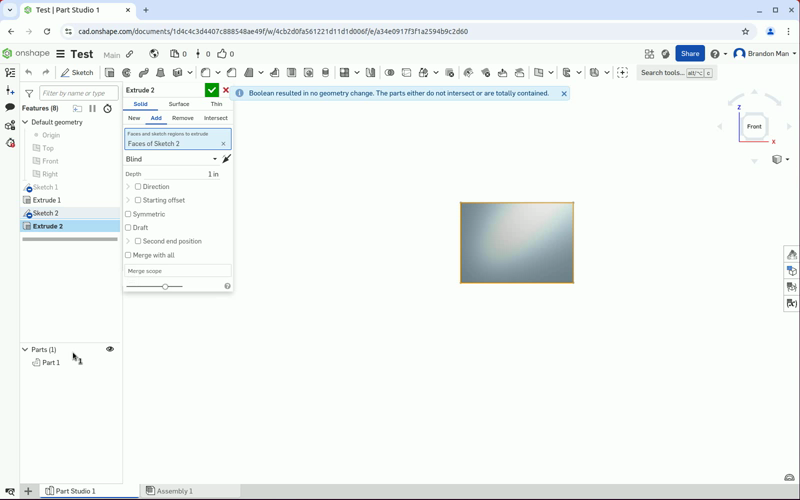
mouse_move(143, 106)
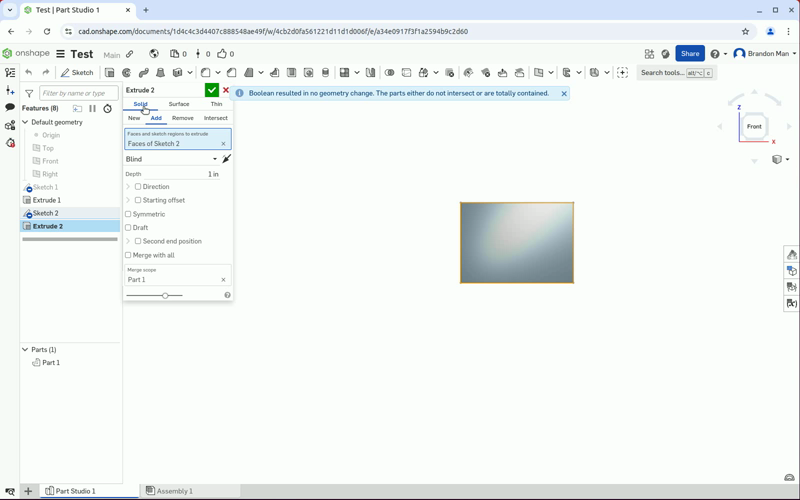
click(143, 106)
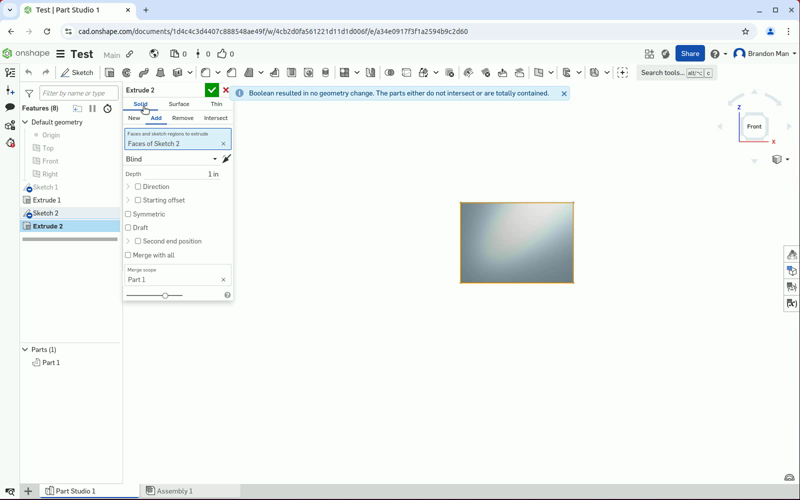
mouse_move(137, 120)
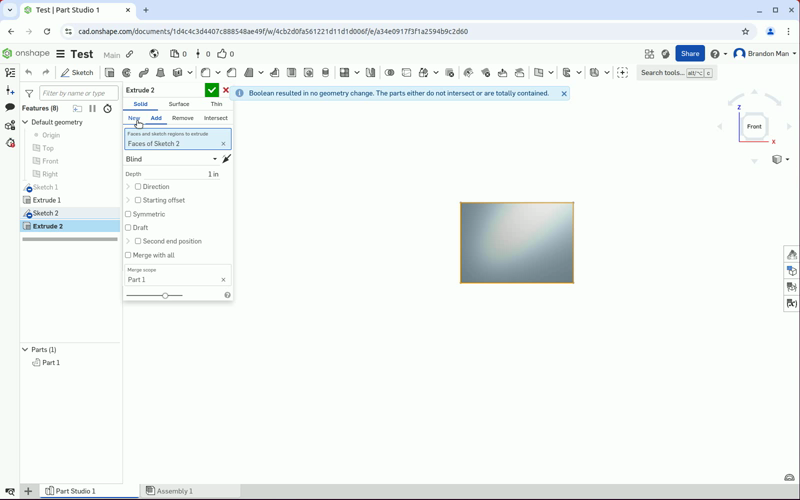
click(137, 120)
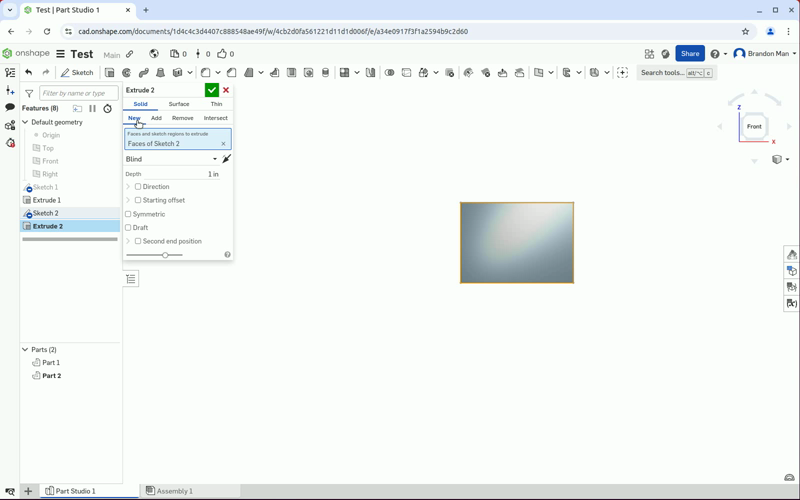
key(tab, 4)
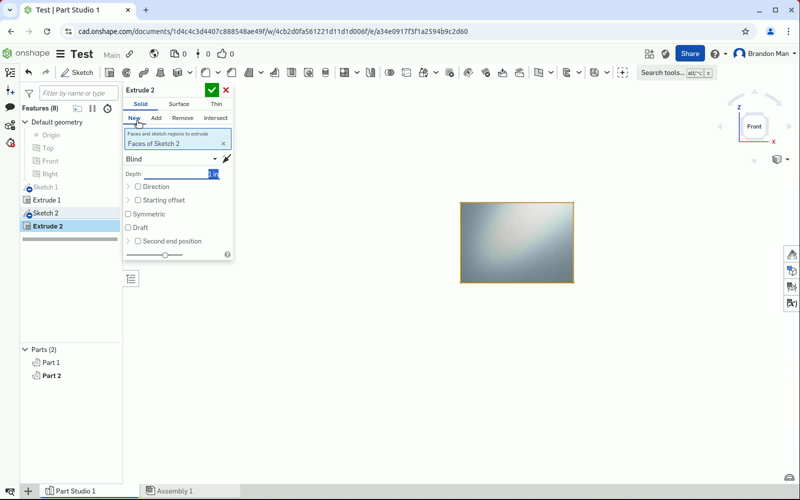
text(11.073)
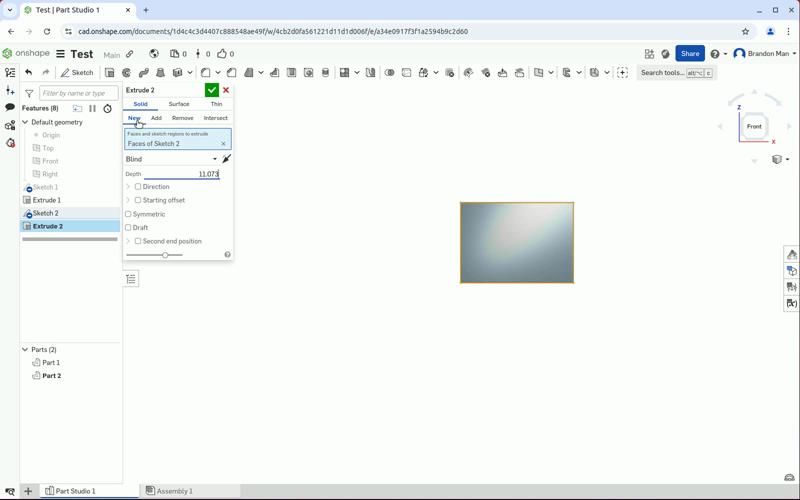
key(enter)
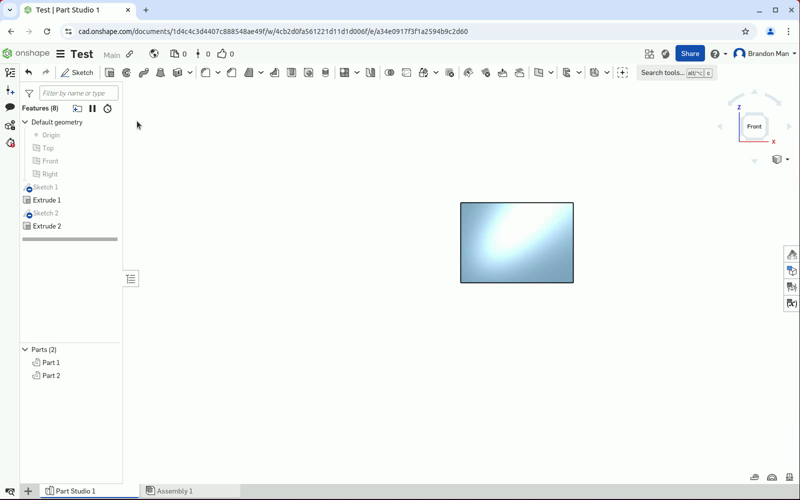
key(shift+h)
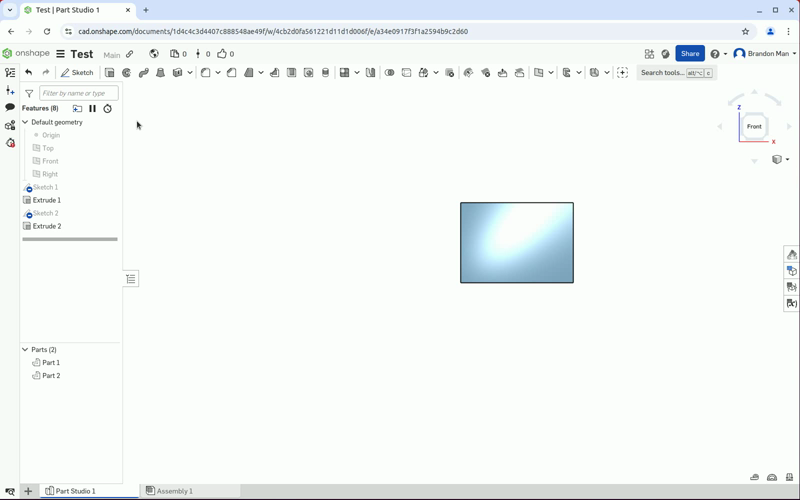
key(shift+h)
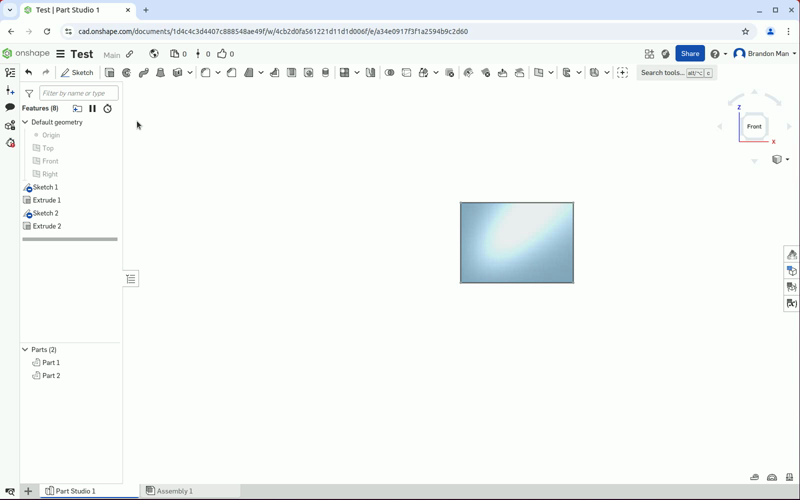
key(shift+7)
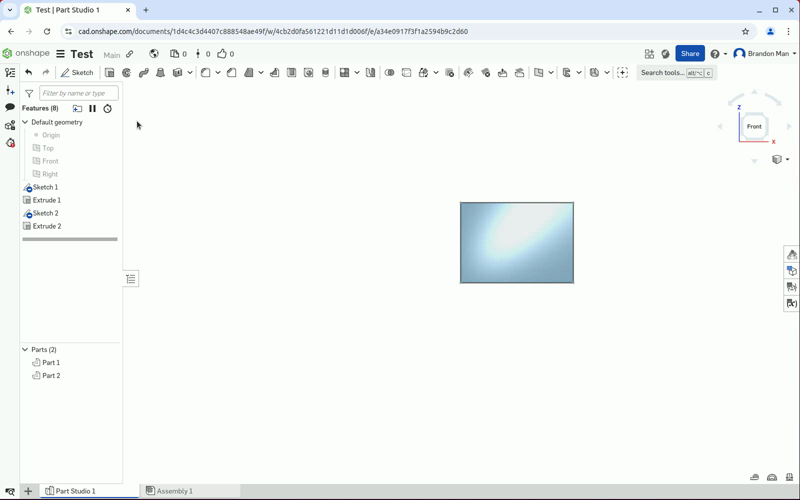
key(left, 2)
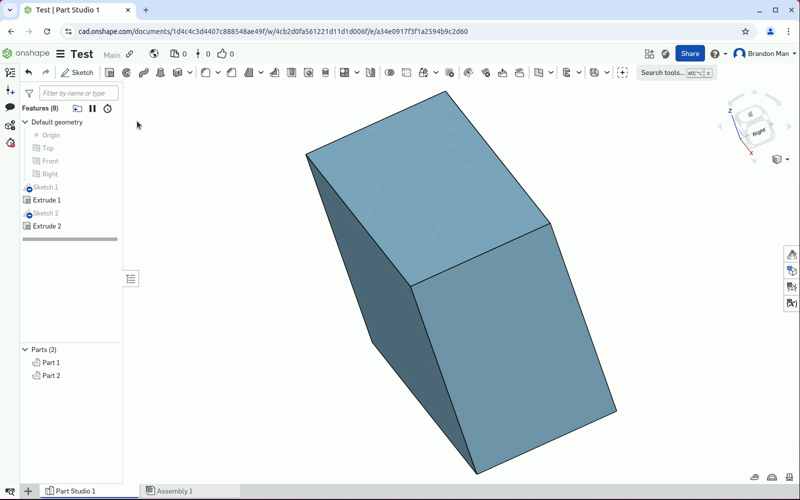
key(down, 2)
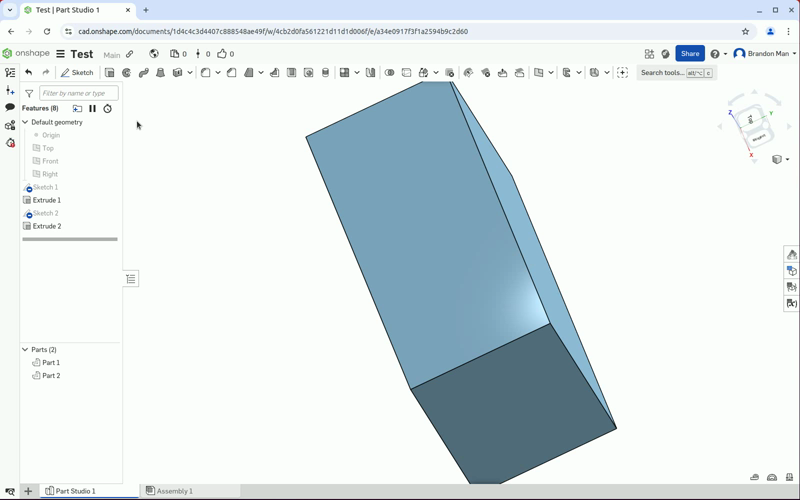
key(up, 2)
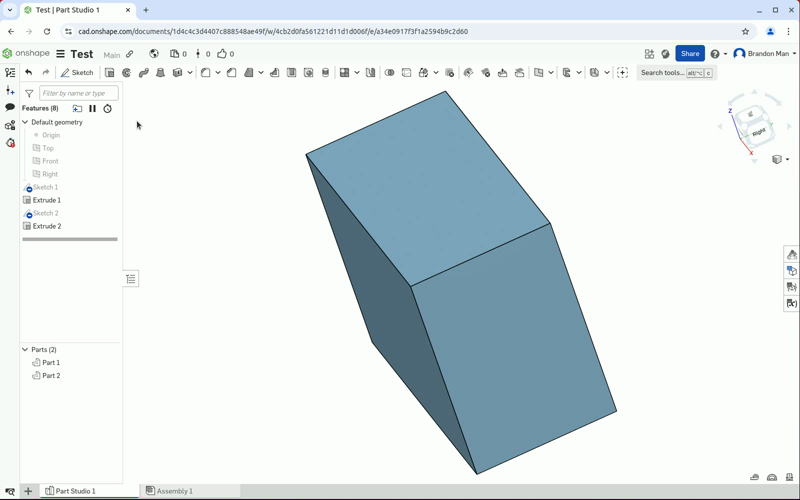
key(right, 2)
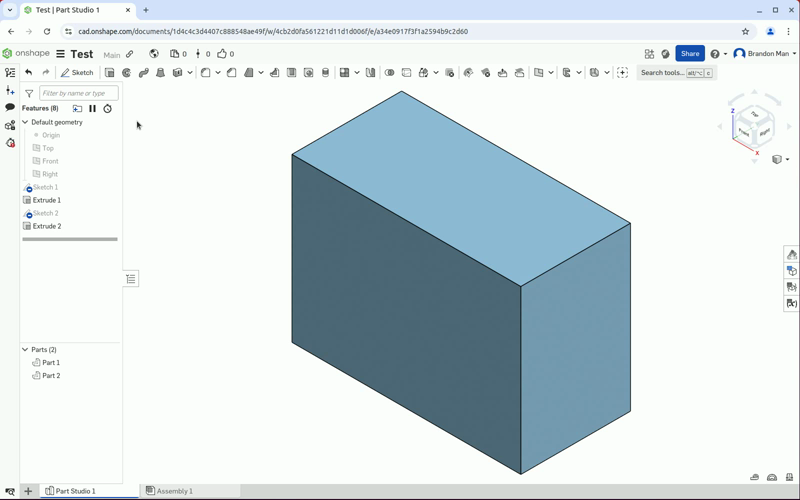
mouse_move(73, 189)
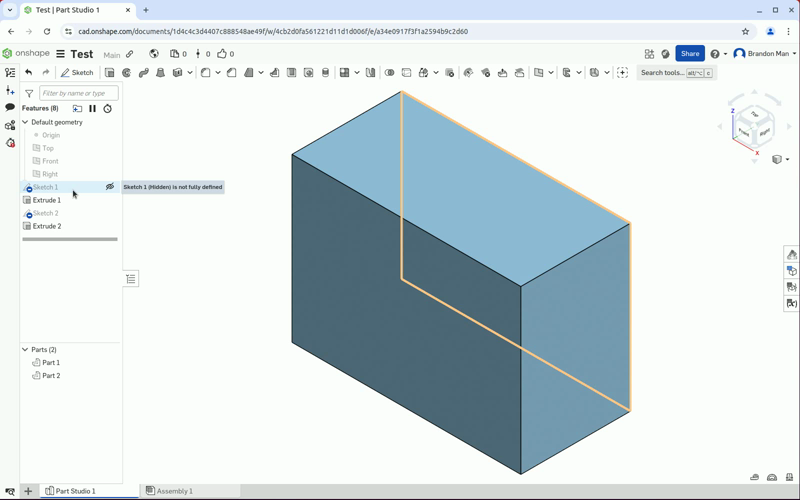
click(73, 189)